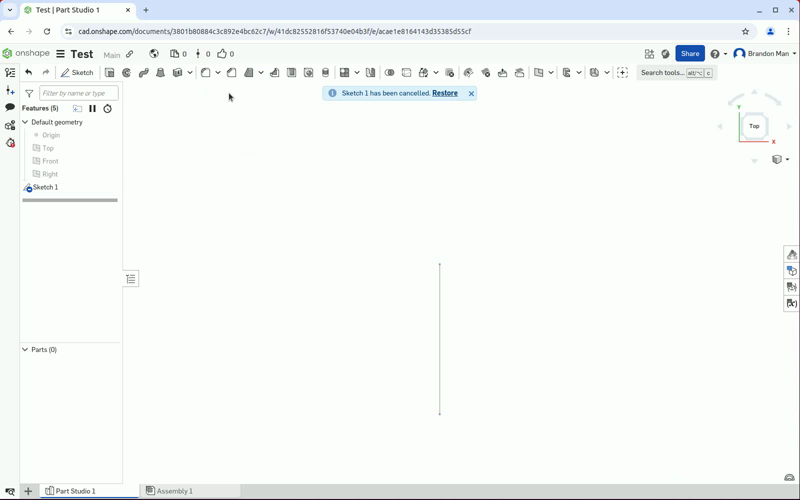
key(shift+h)
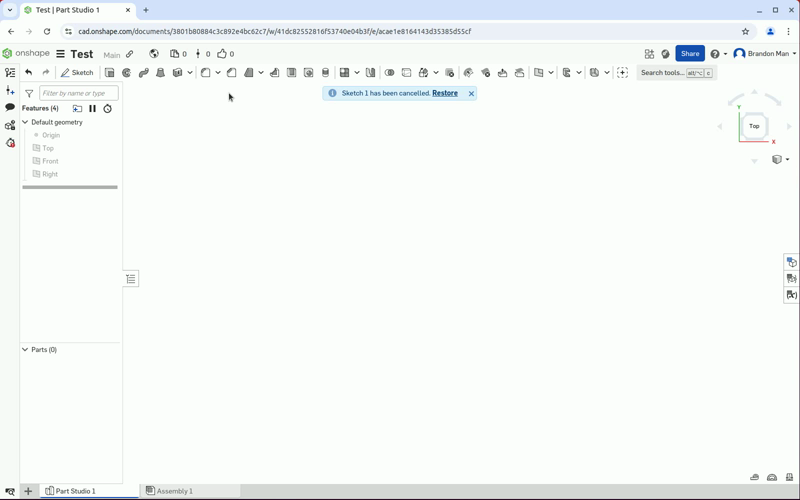
mouse_move(73, 352)
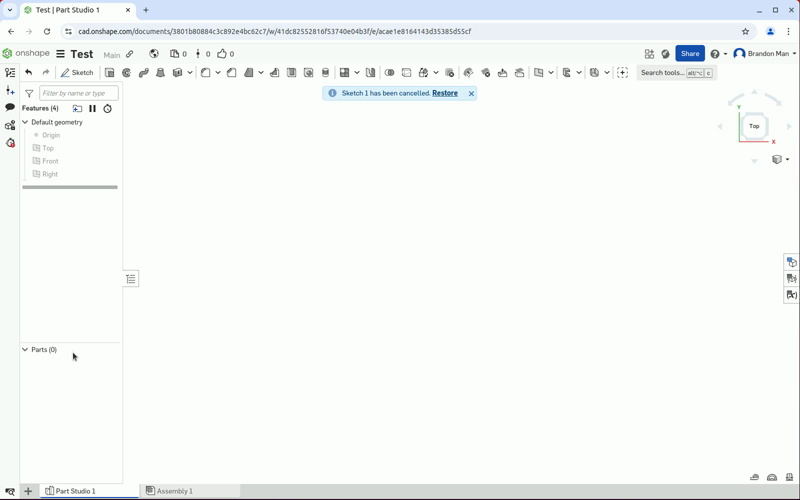
key(y)
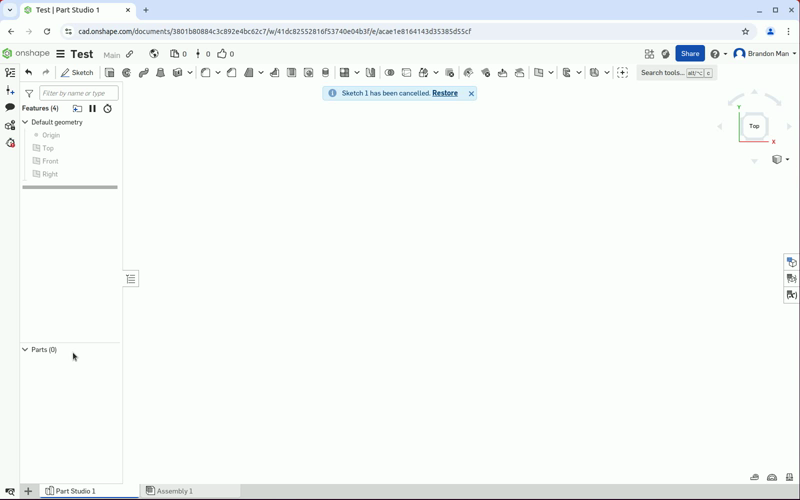
key(shift+p)
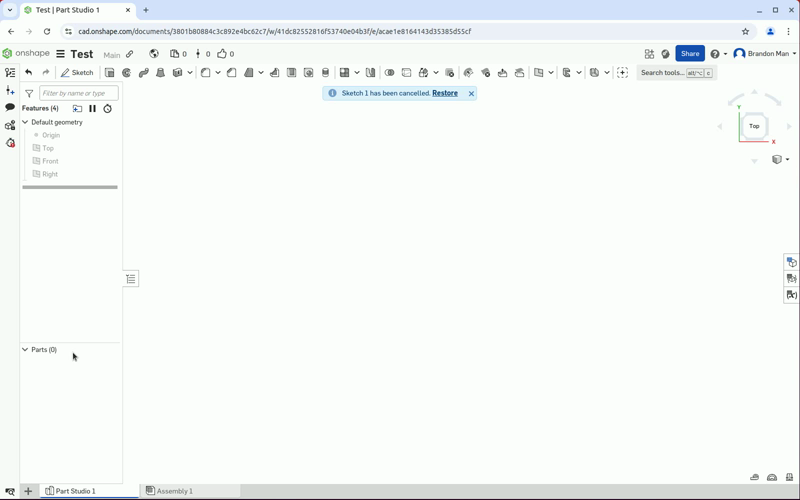
key(space)
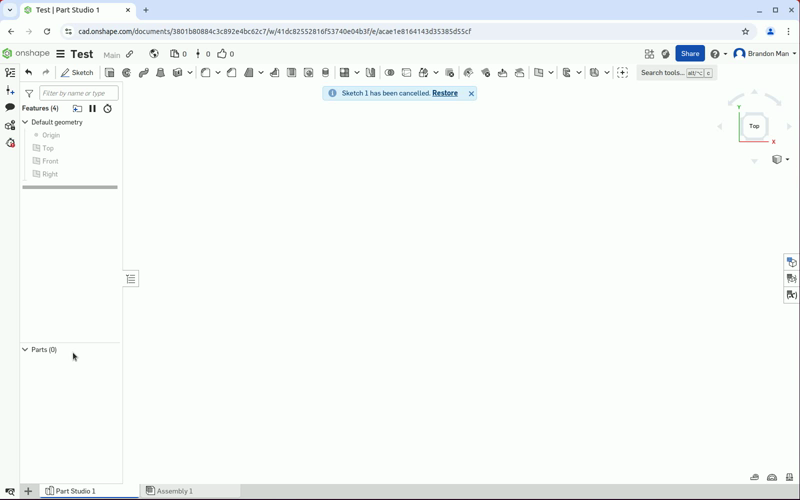
key_down(shift)
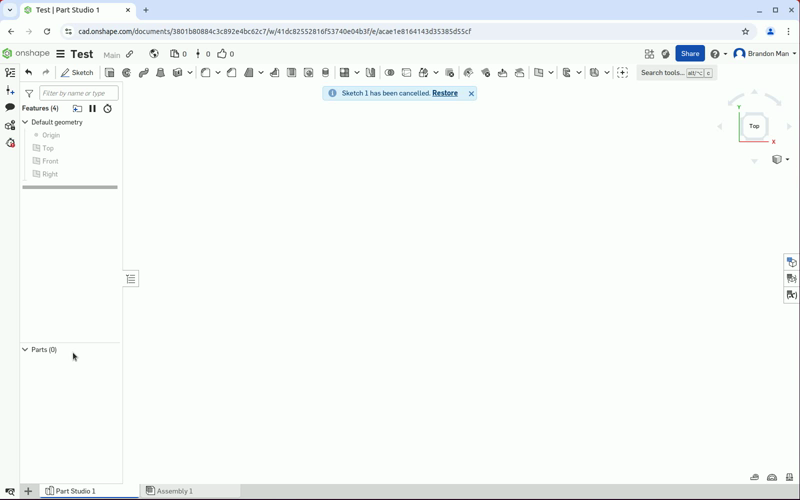
key(up)
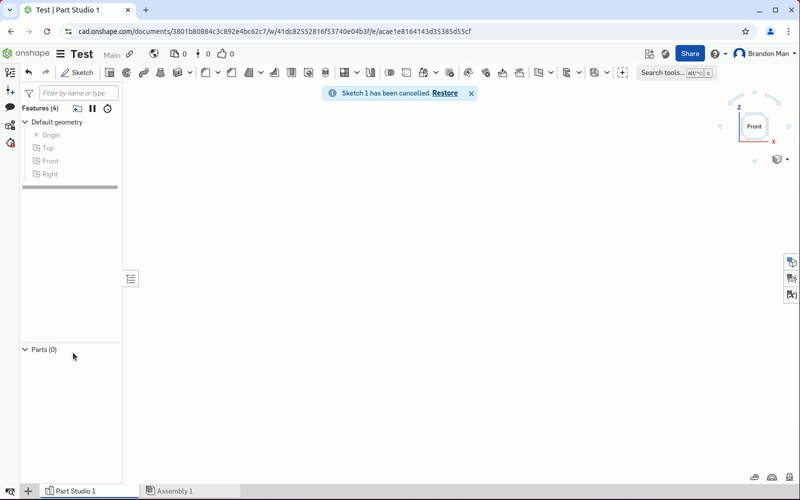
key_up(shift)
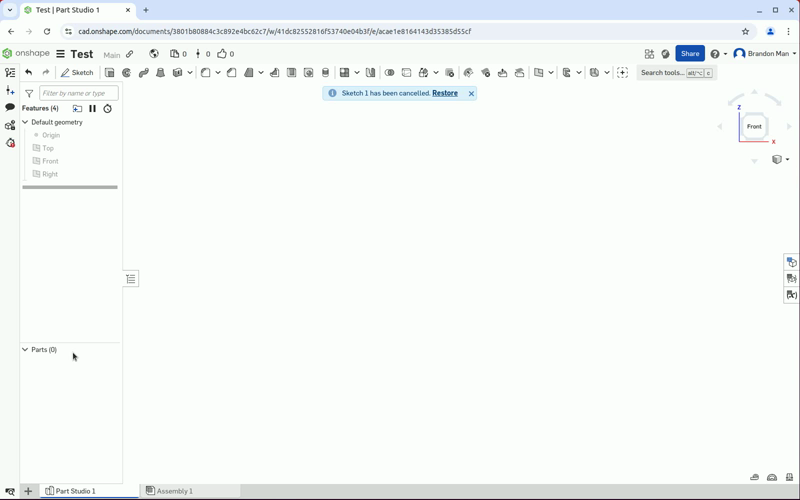
mouse_move(73, 352)
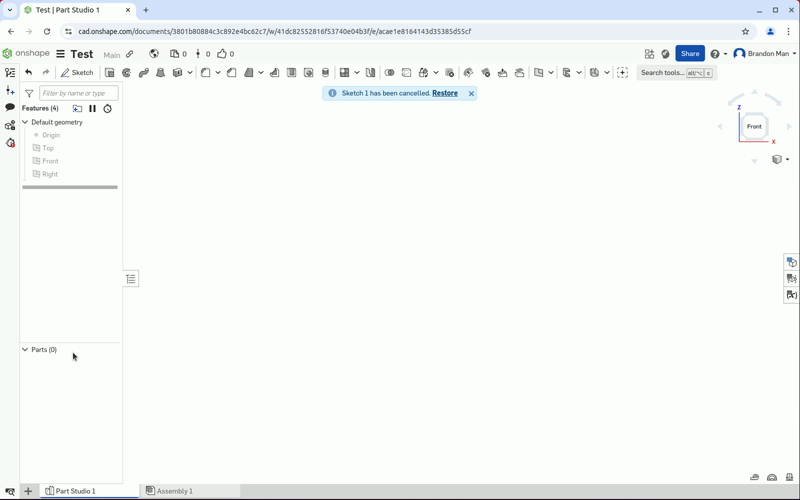
key(shift+y)
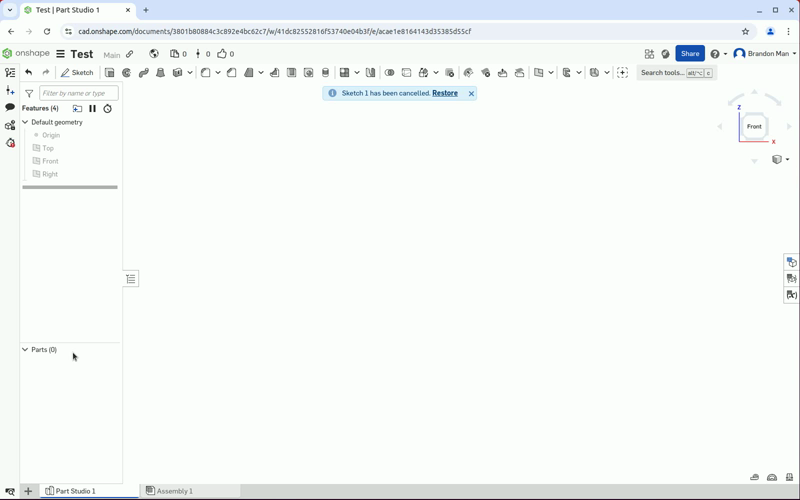
key(shift+s)
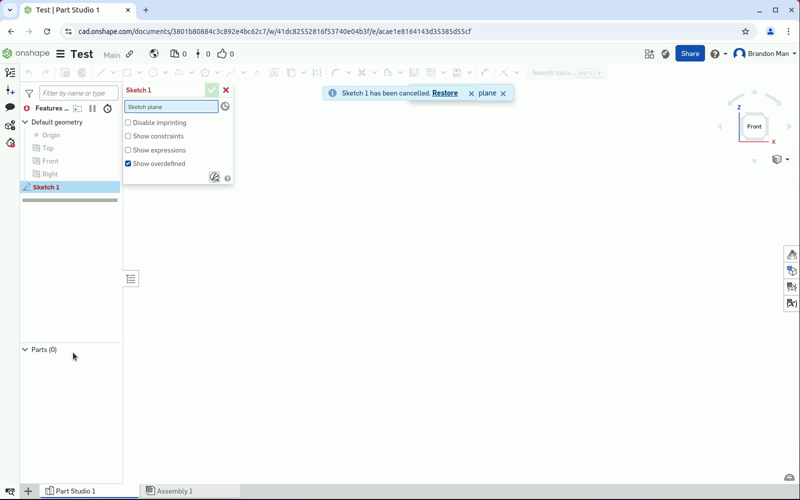
mouse_move(73, 163)
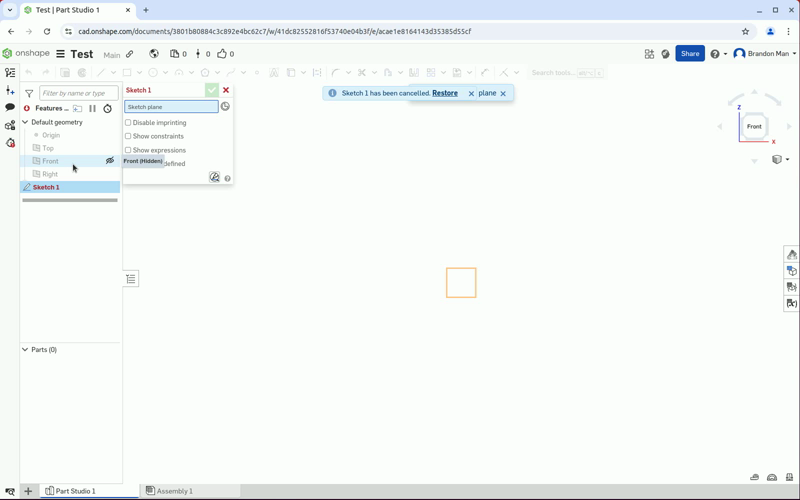
click(73, 163)
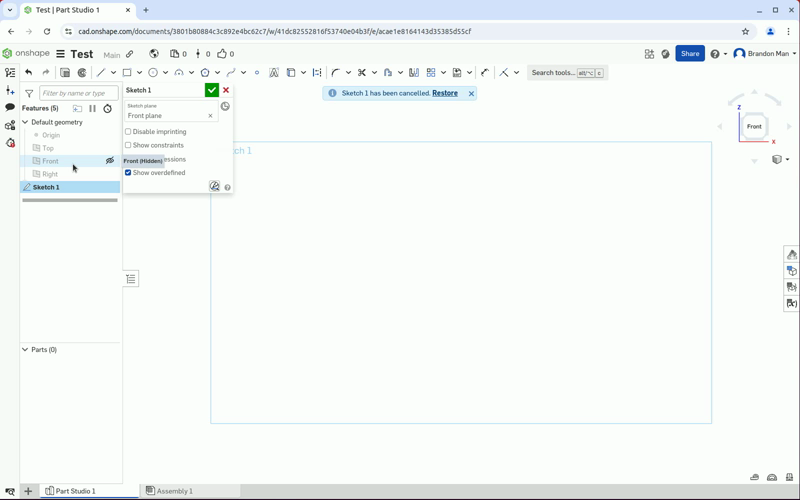
mouse_move(73, 352)
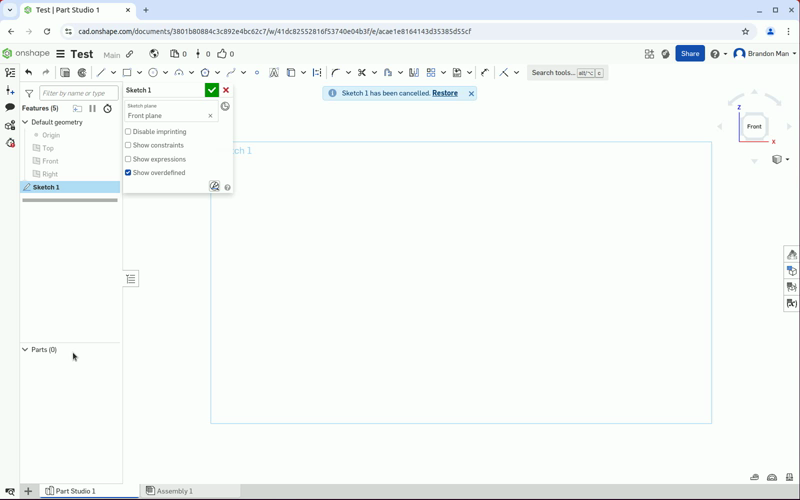
key(y)
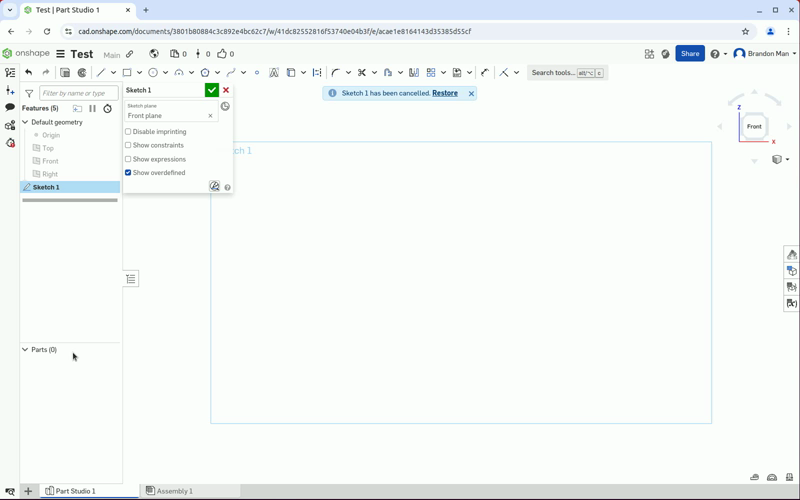
key(c)
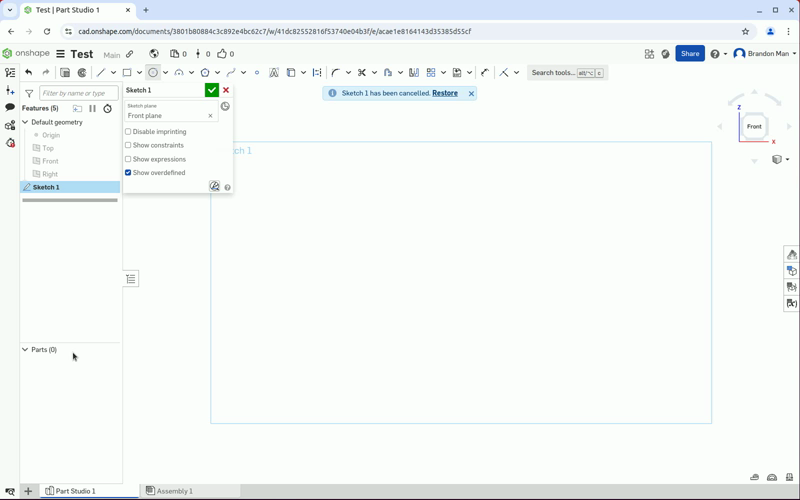
key_down(shift)
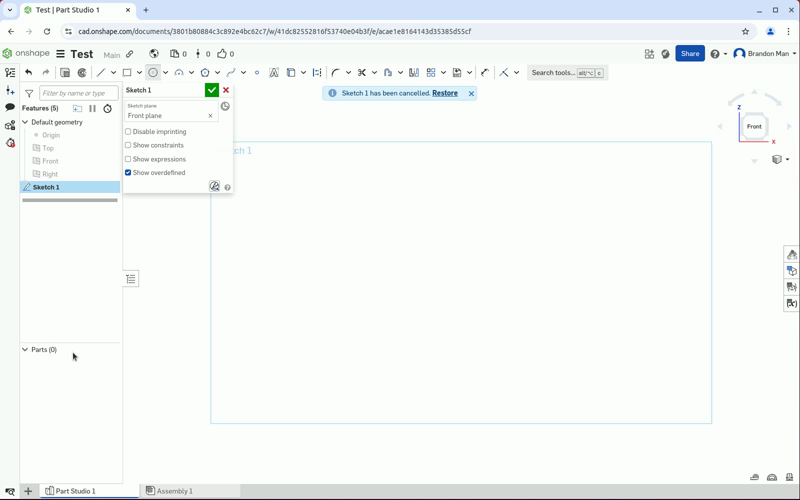
mouse_move(461, 282)
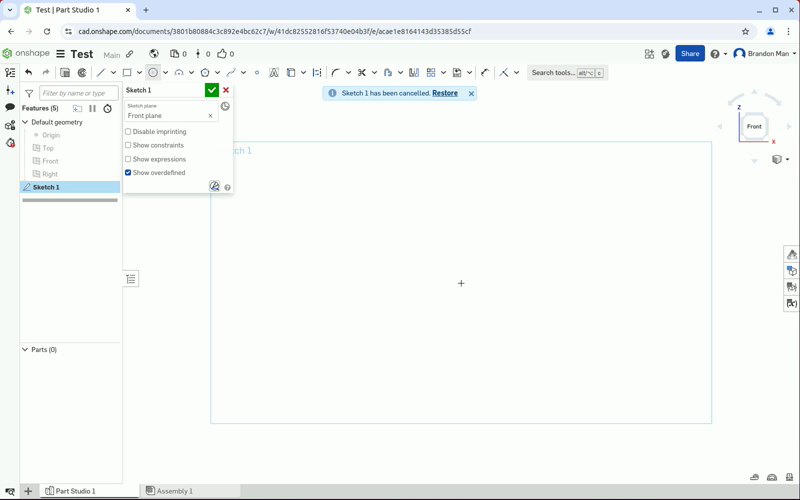
click(461, 282)
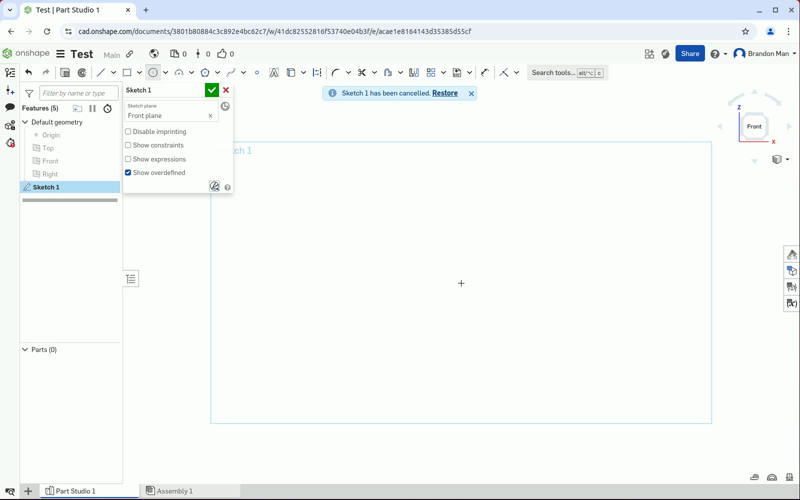
key_up(shift)
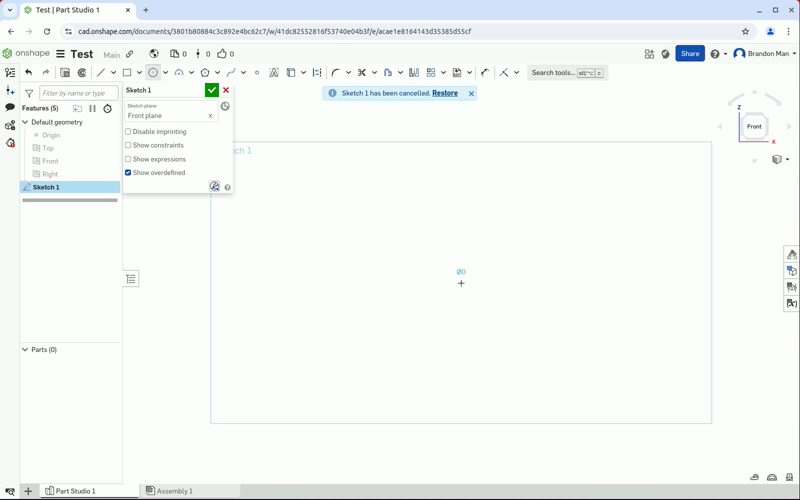
mouse_move(476, 282)
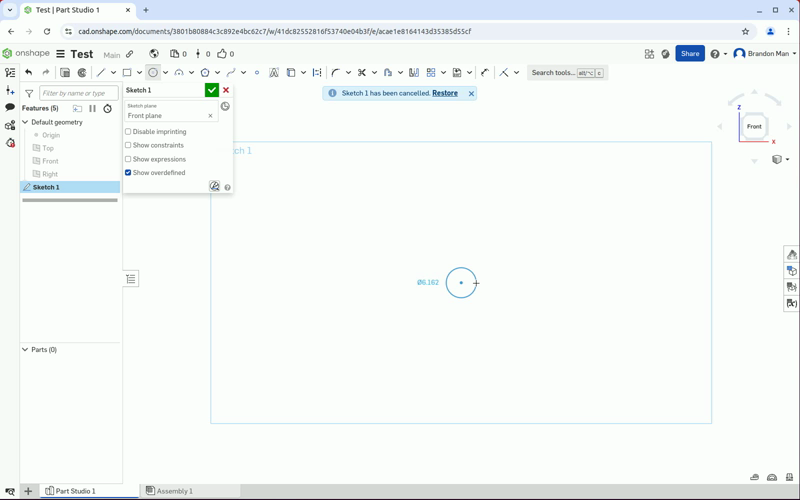
click(476, 282)
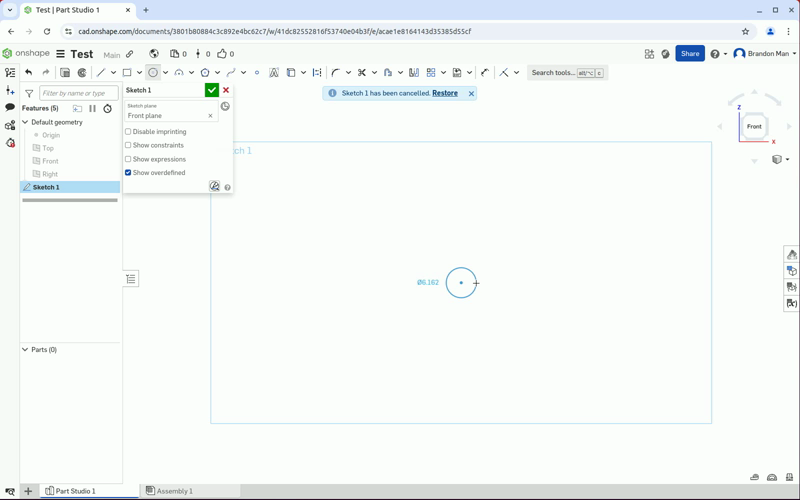
key(esc)
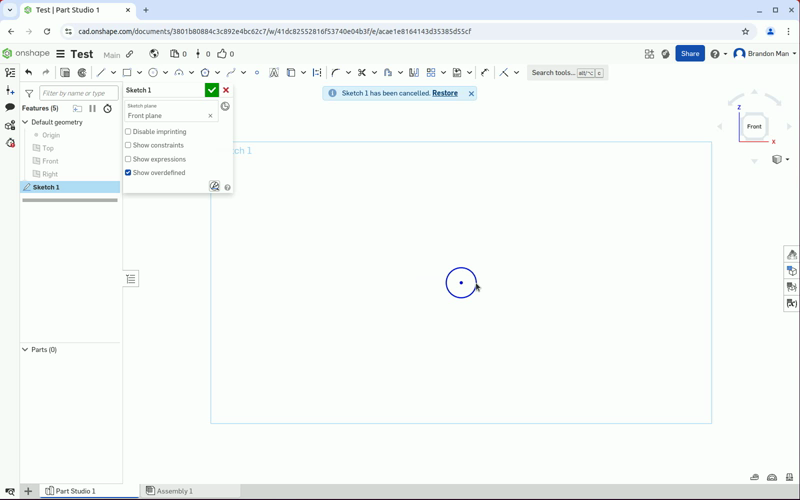
mouse_move(472, 274)
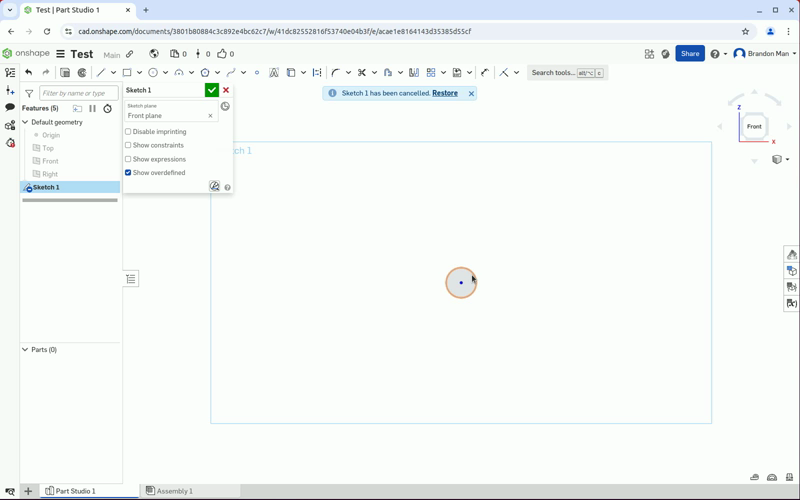
scroll(6)
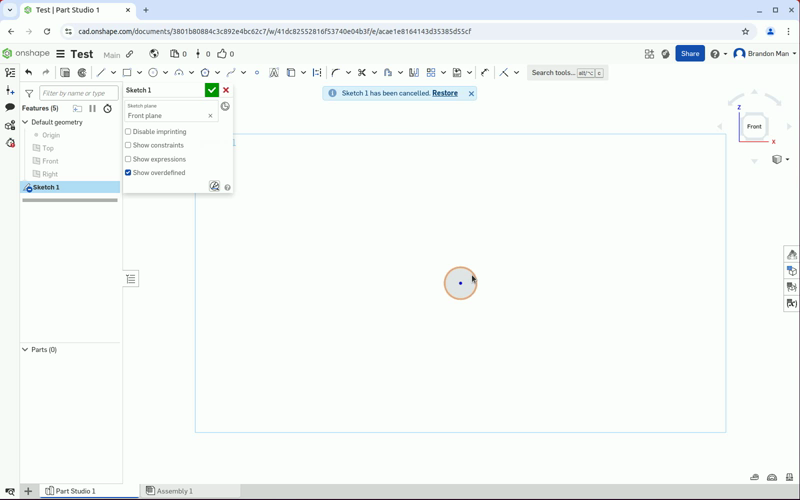
scroll(6)
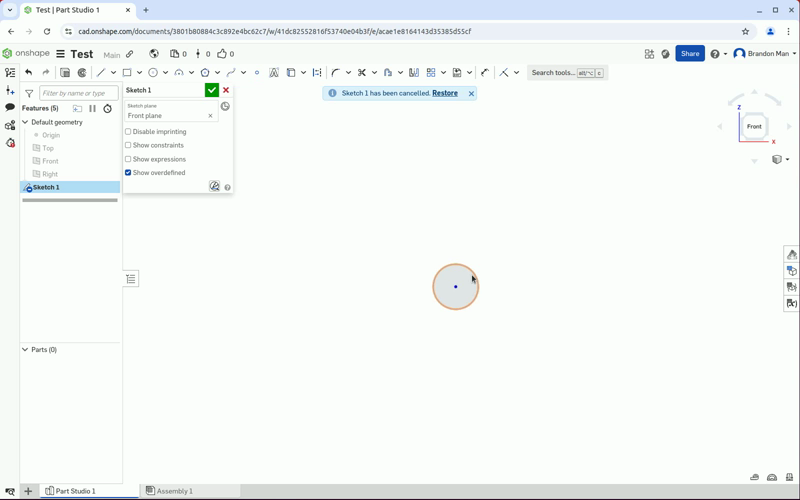
scroll(6)
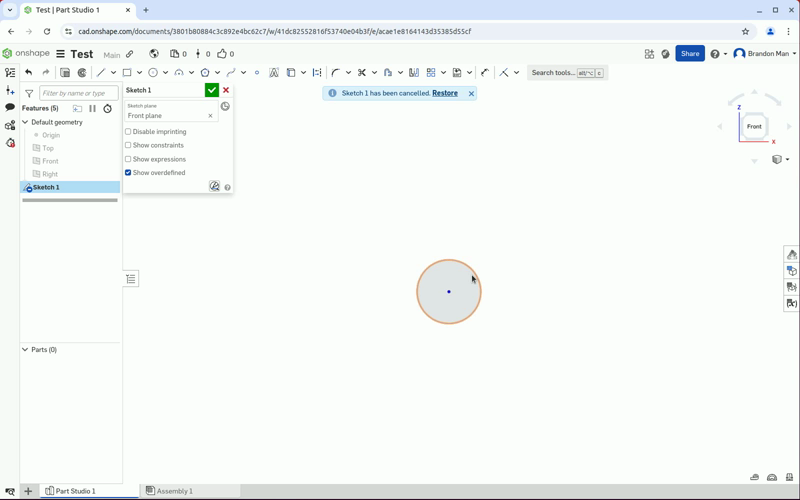
scroll(6)
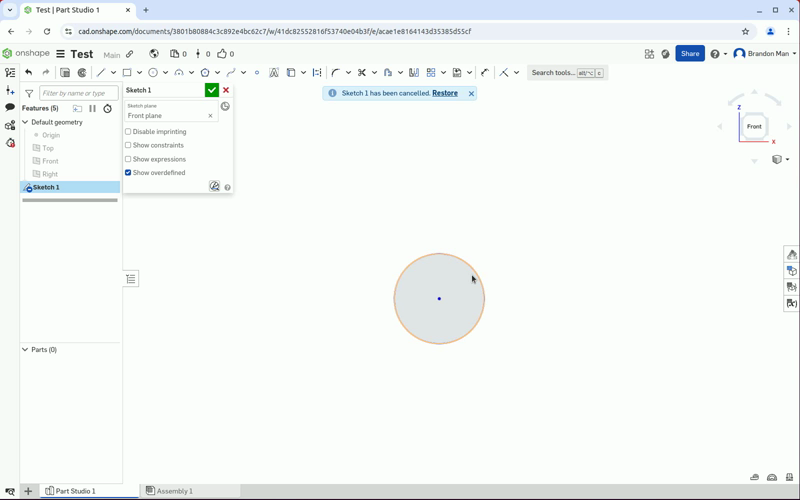
scroll(6)
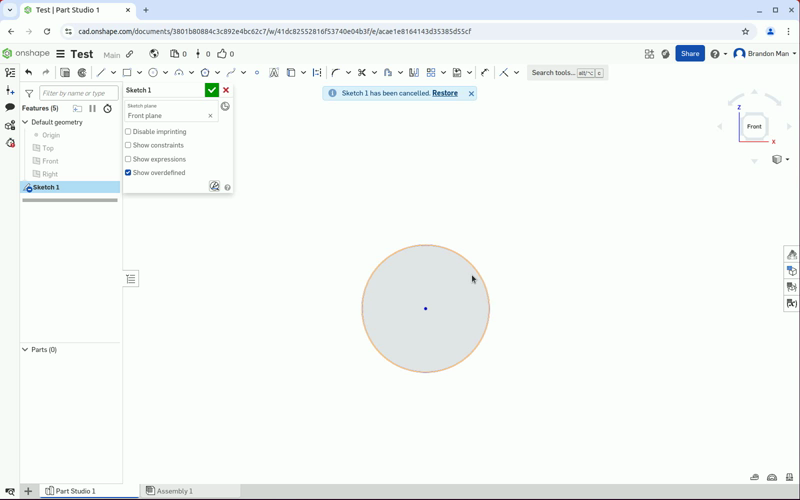
scroll(6)
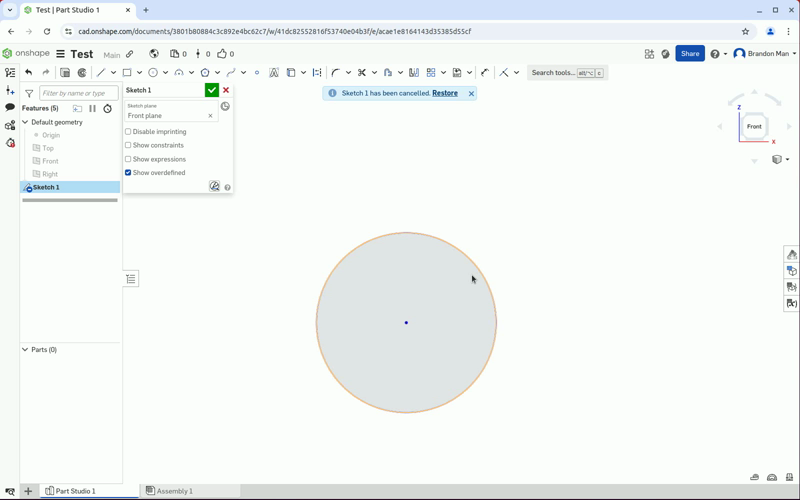
scroll(6)
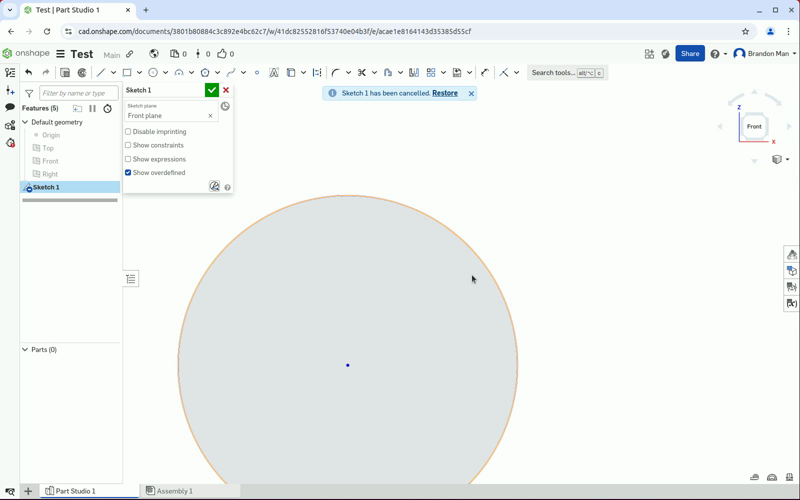
click(472, 274)
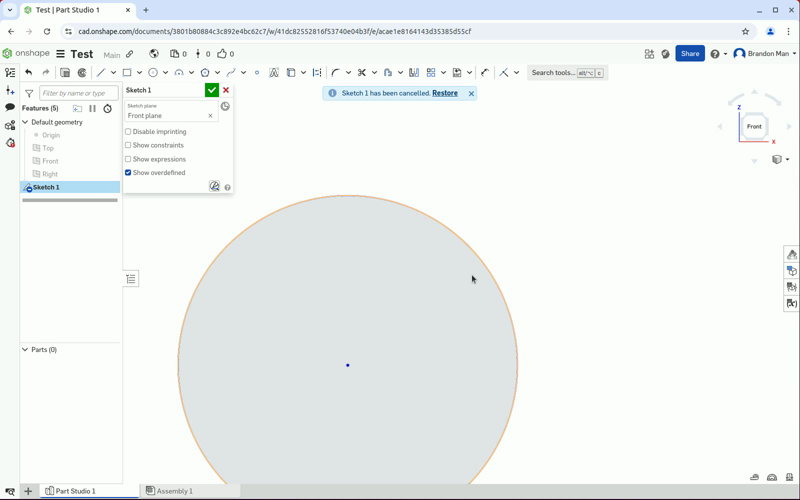
scroll(-6)
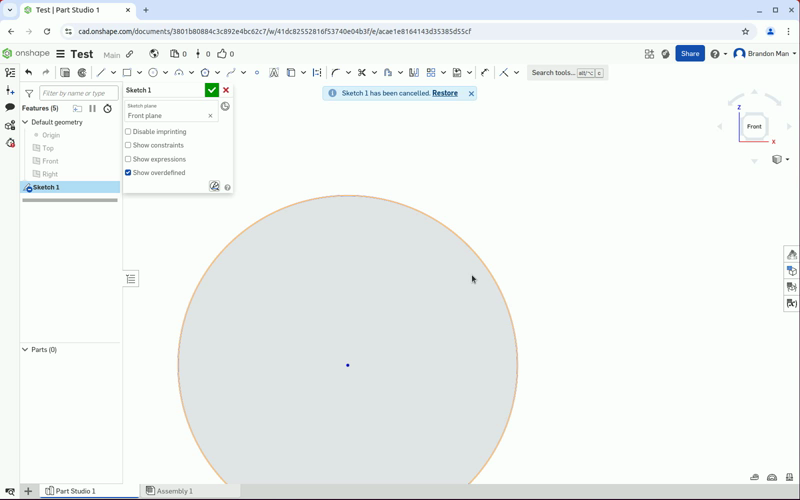
scroll(-6)
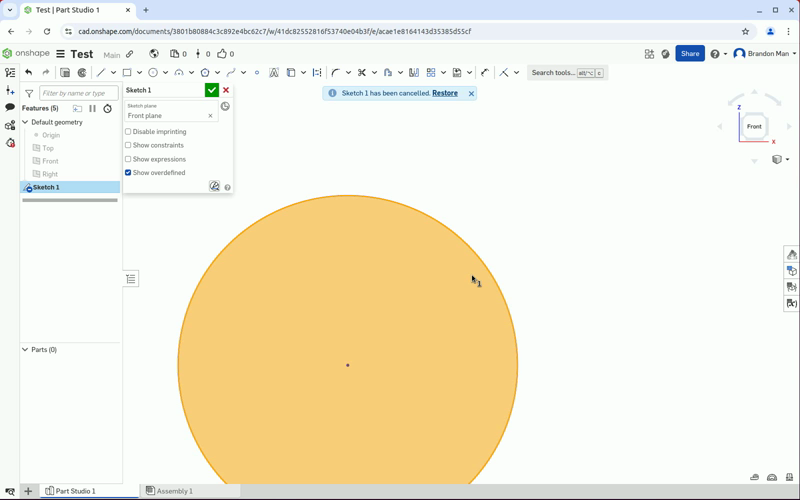
scroll(-6)
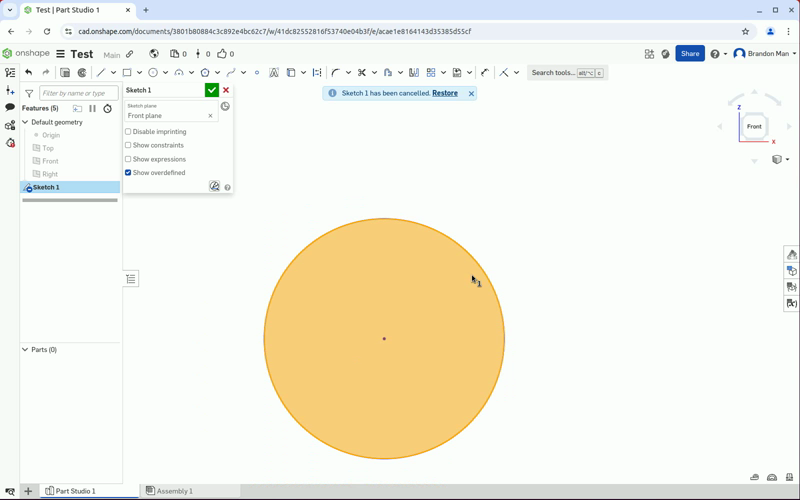
scroll(-6)
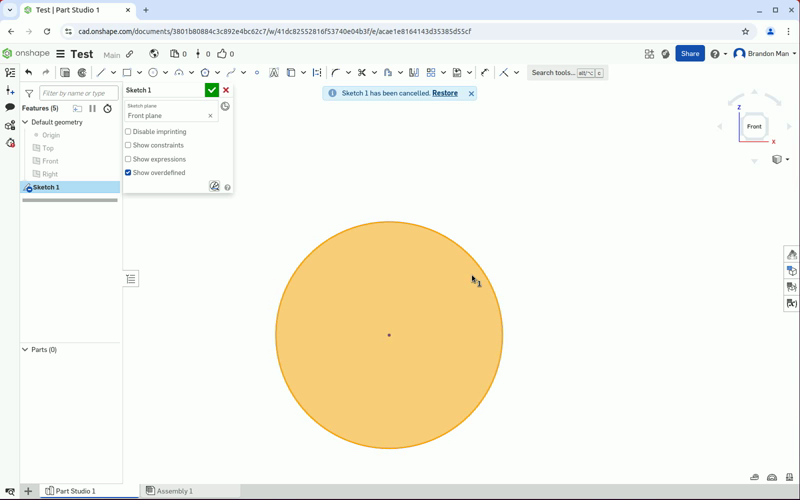
scroll(-6)
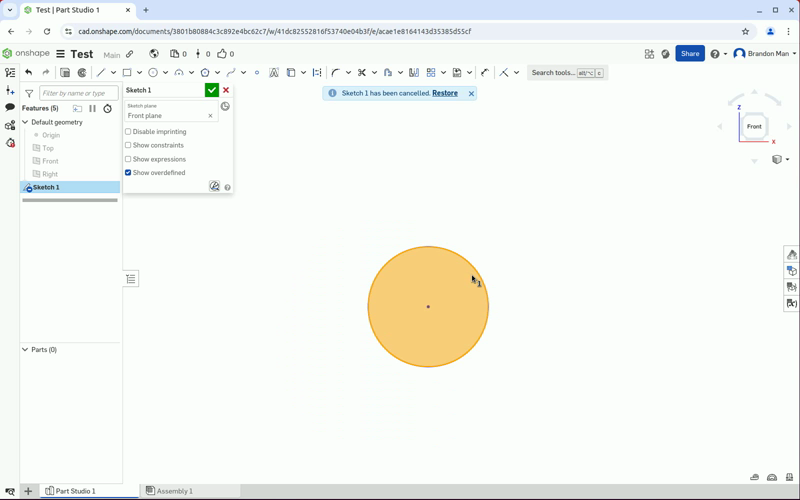
scroll(-6)
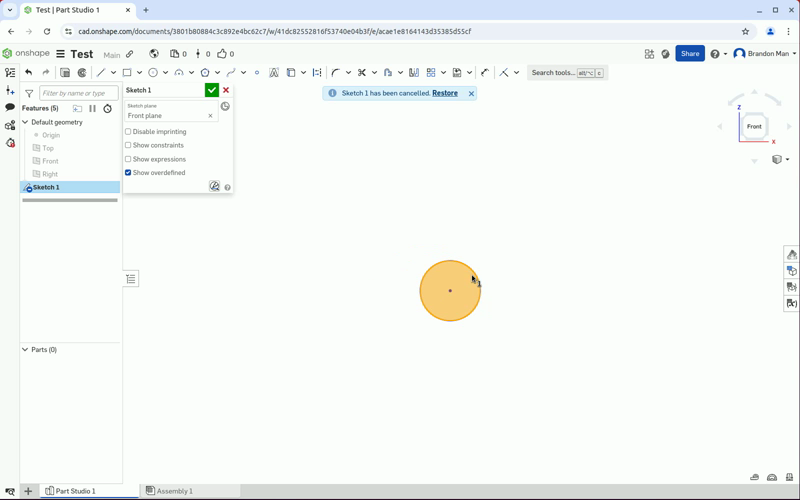
scroll(-6)
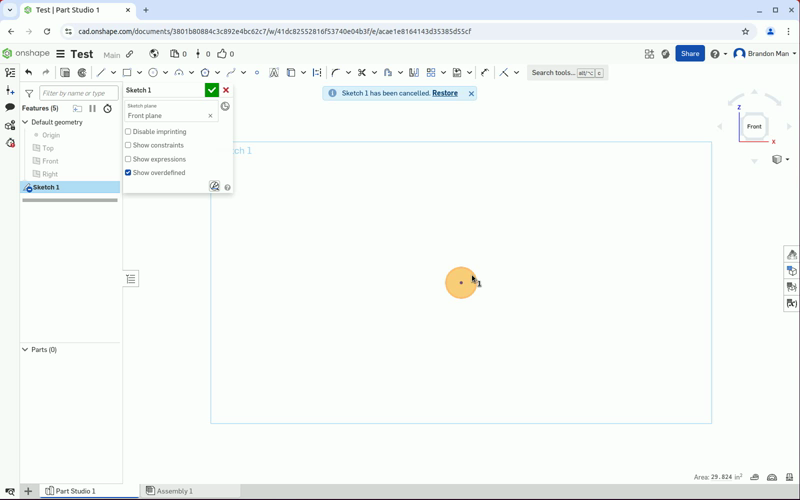
mouse_move(73, 352)
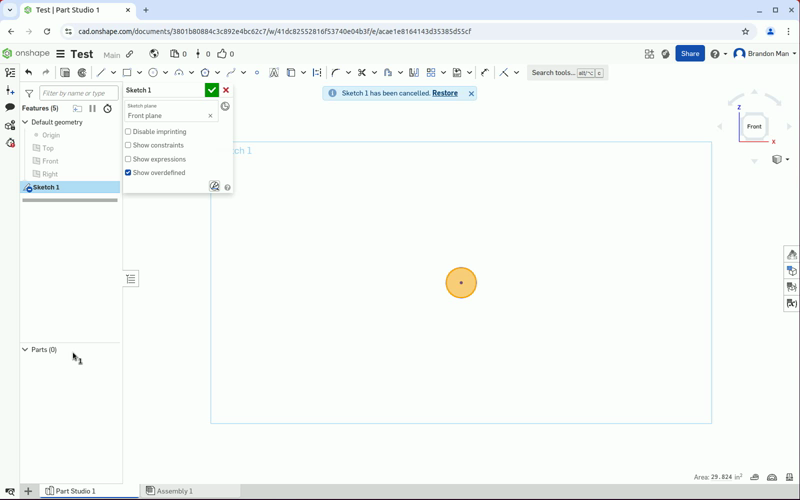
key(shift+y)
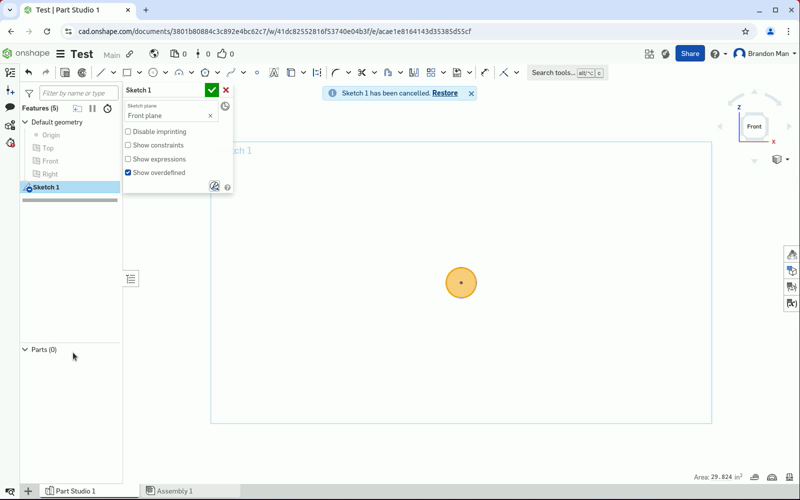
key(shift+e)
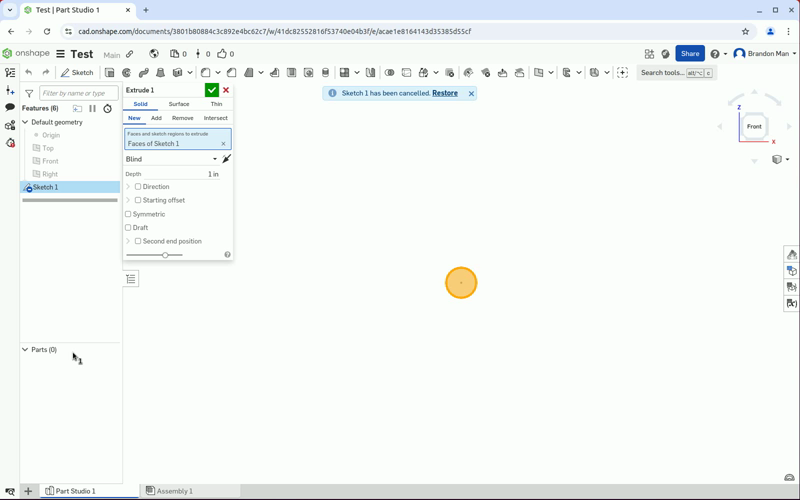
mouse_move(143, 106)
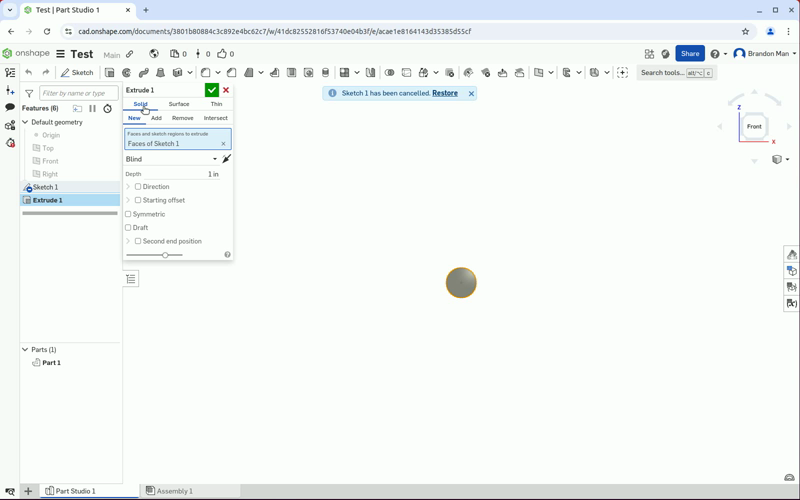
click(143, 106)
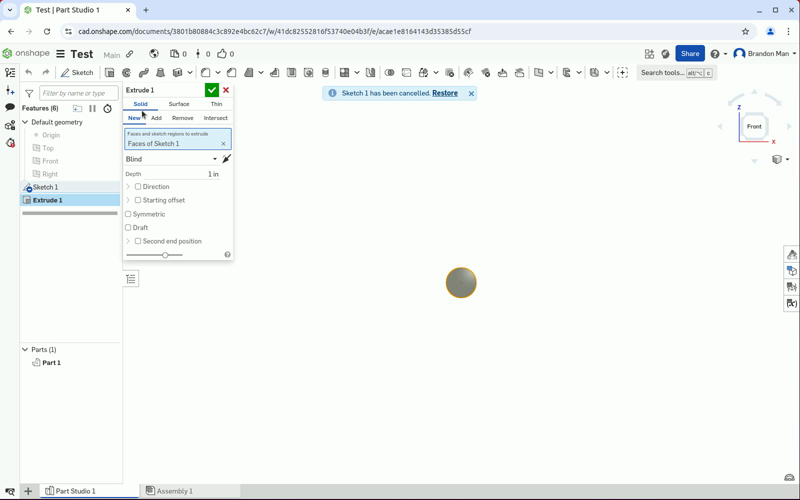
mouse_move(137, 120)
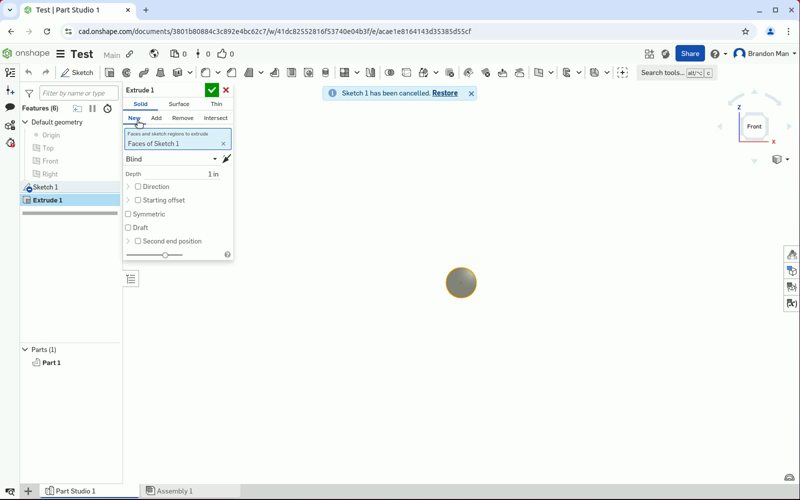
click(137, 120)
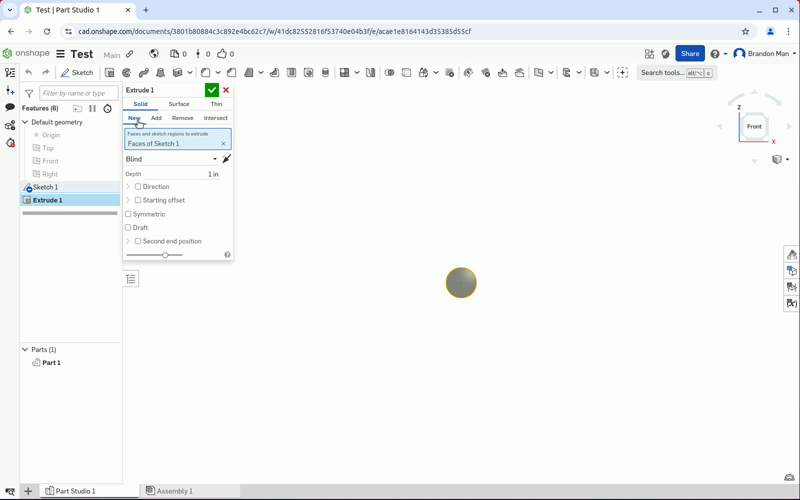
key(tab, 4)
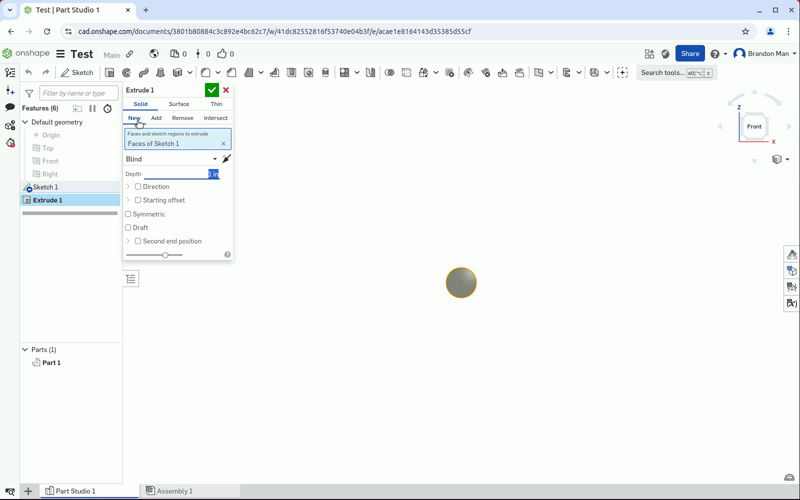
text(-23.108)
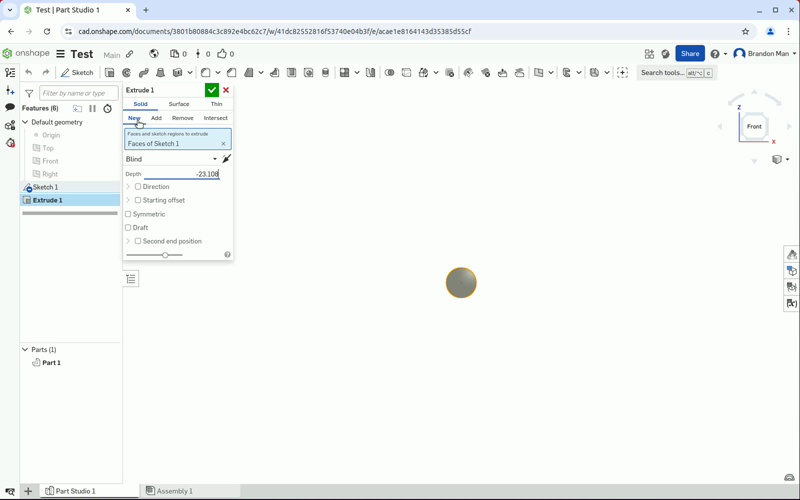
key(enter)
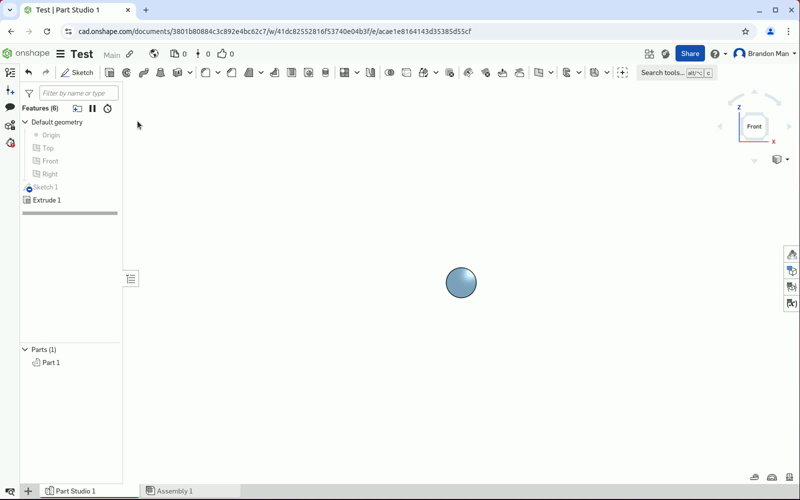
key(shift+h)
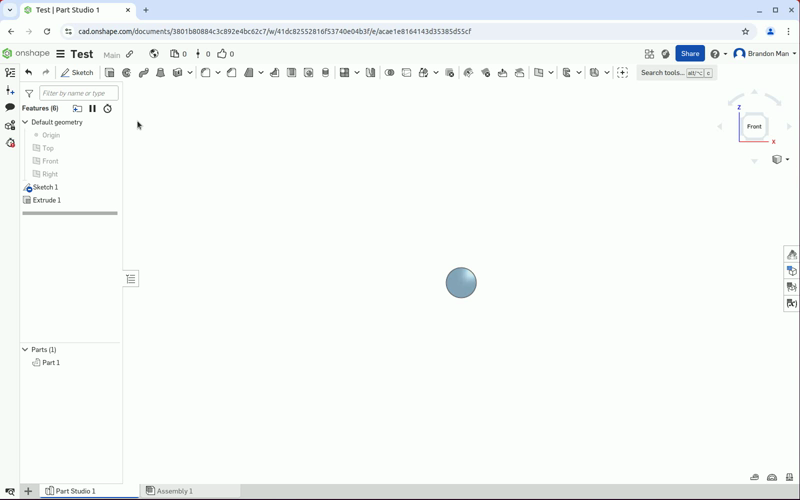
key(shift+h)
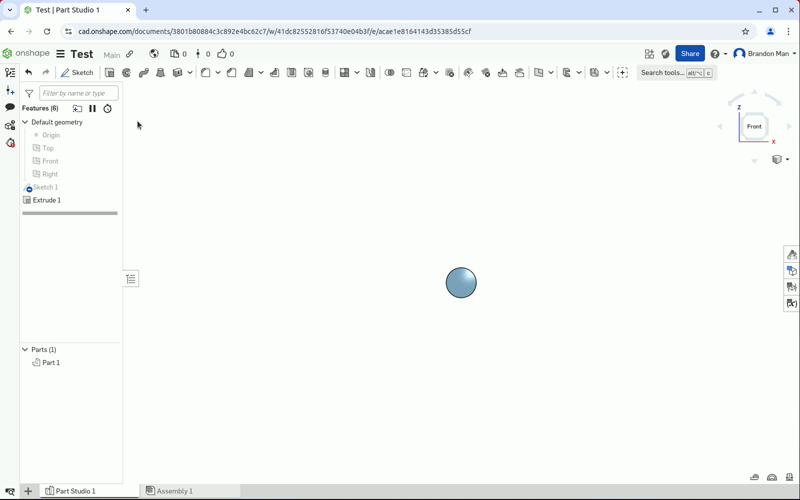
mouse_move(73, 189)
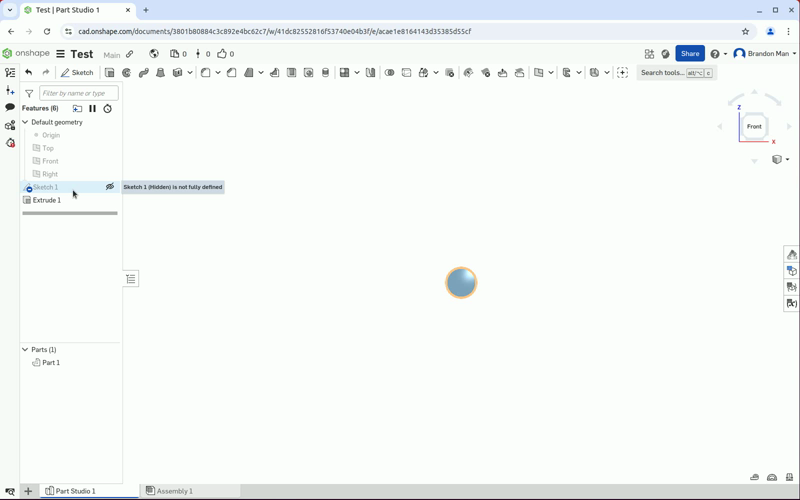
click(73, 189)
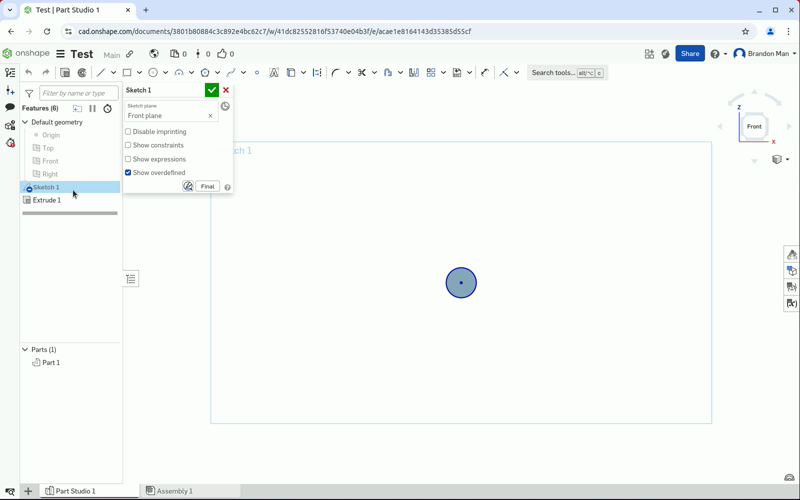
mouse_move(229, 92)
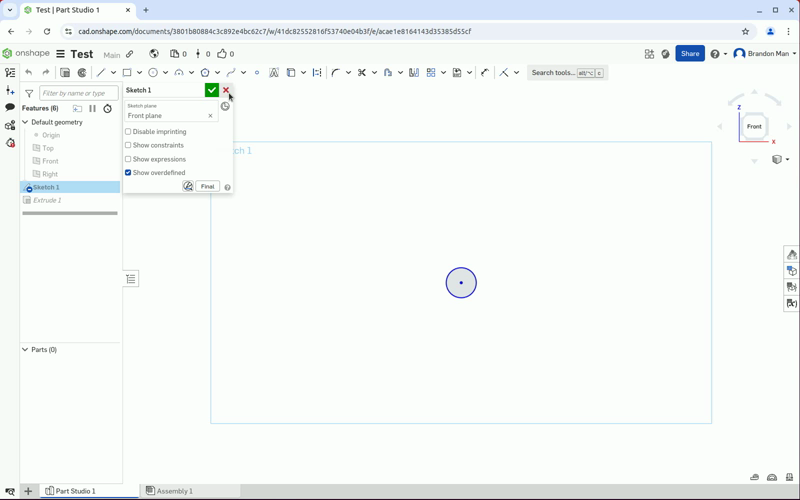
click(229, 92)
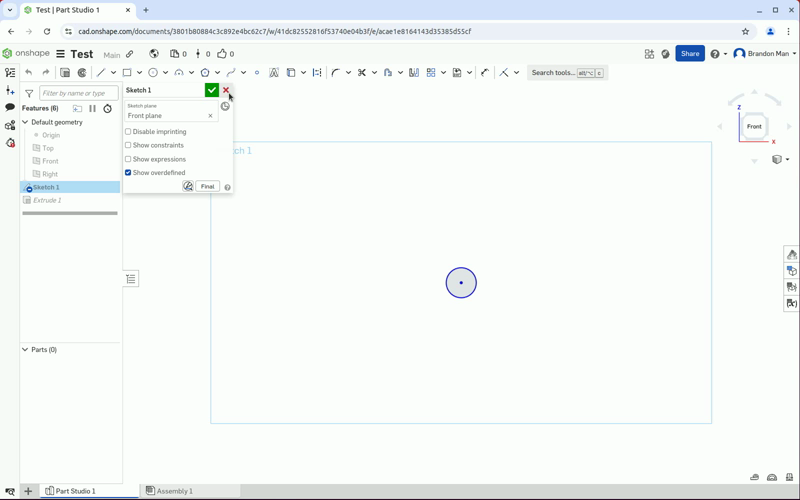
key(shift+s)
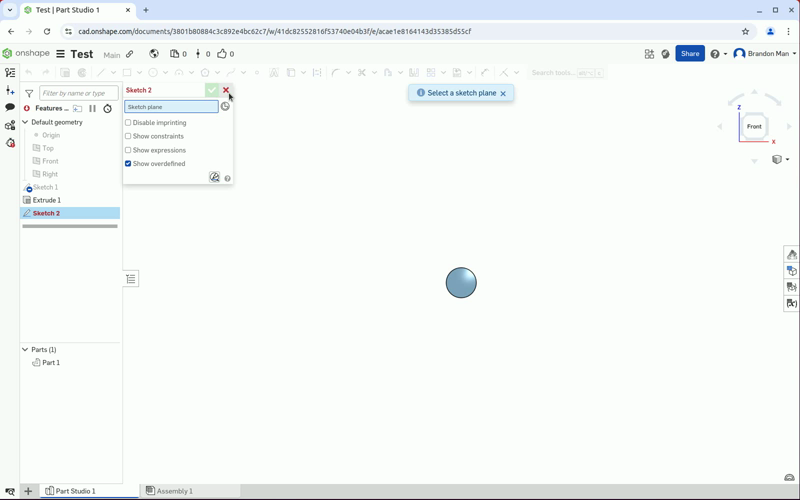
mouse_move(73, 163)
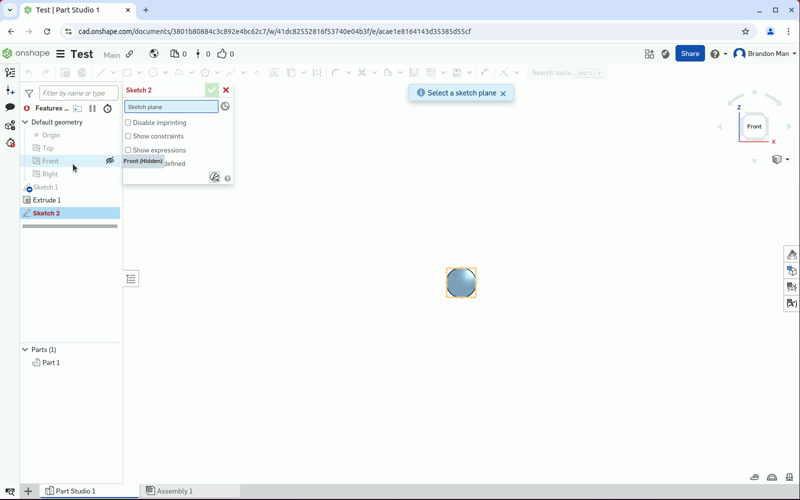
click(73, 163)
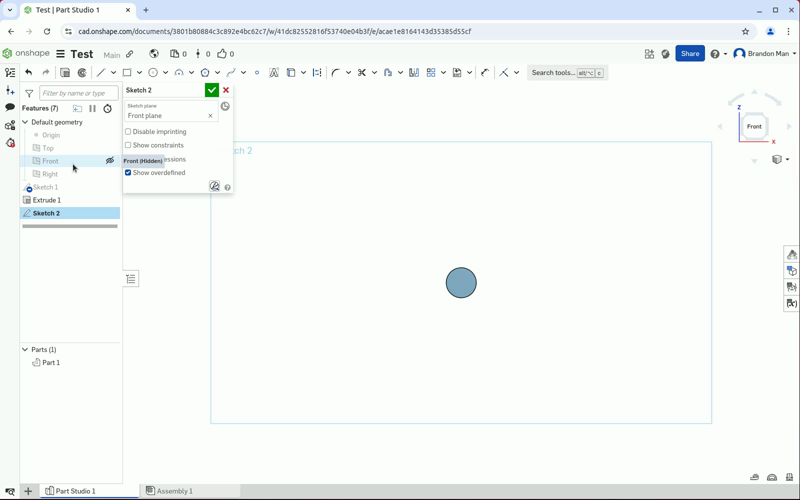
mouse_move(73, 352)
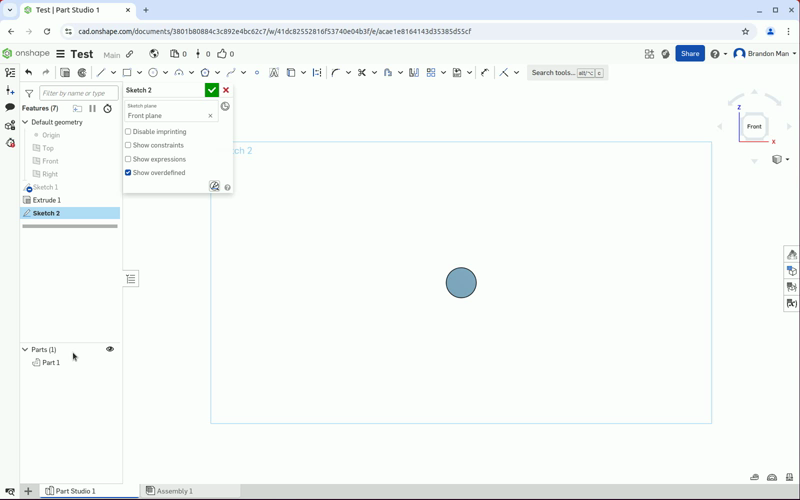
key(y)
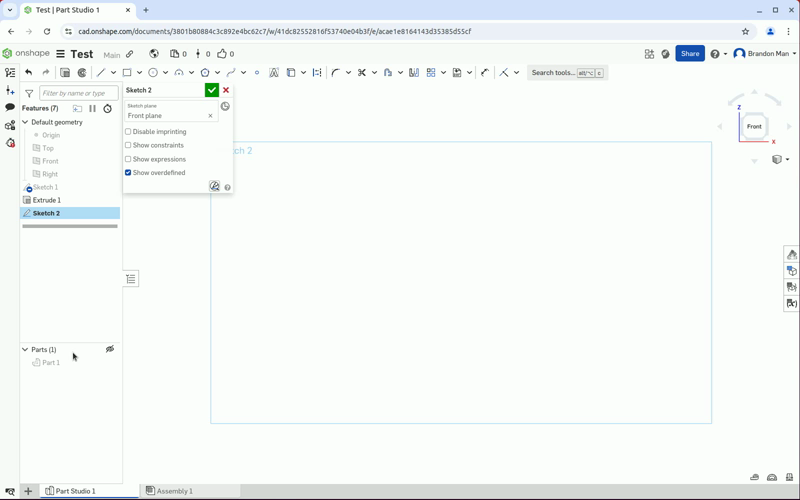
key(c)
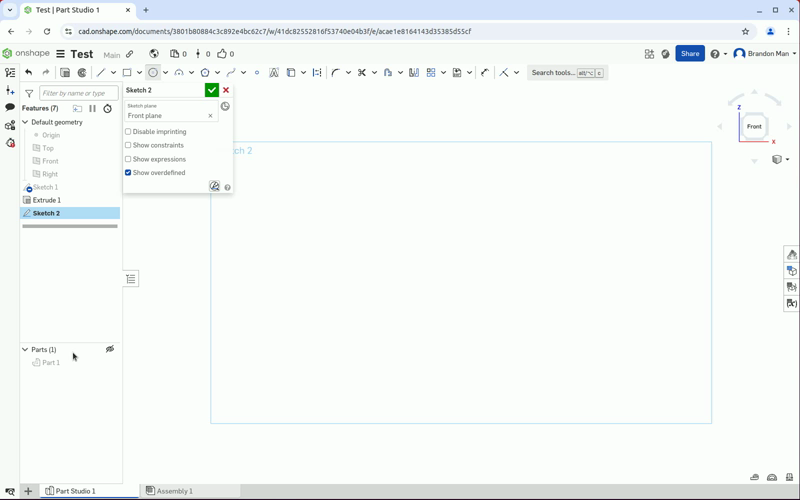
key_down(shift)
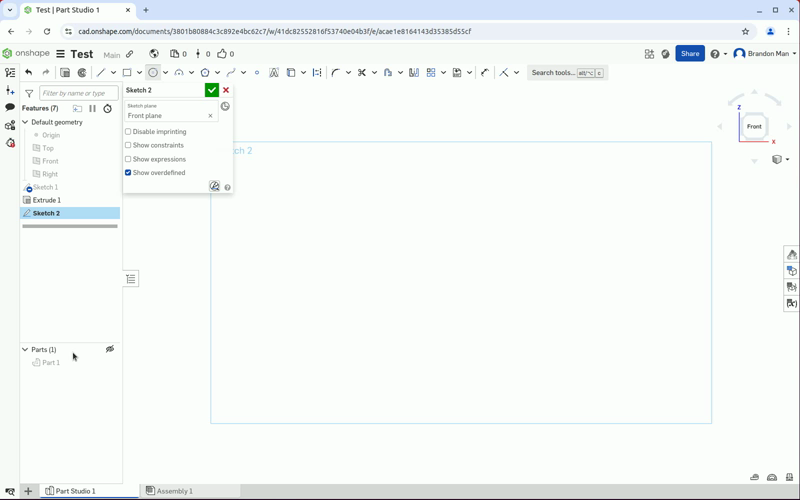
mouse_move(461, 282)
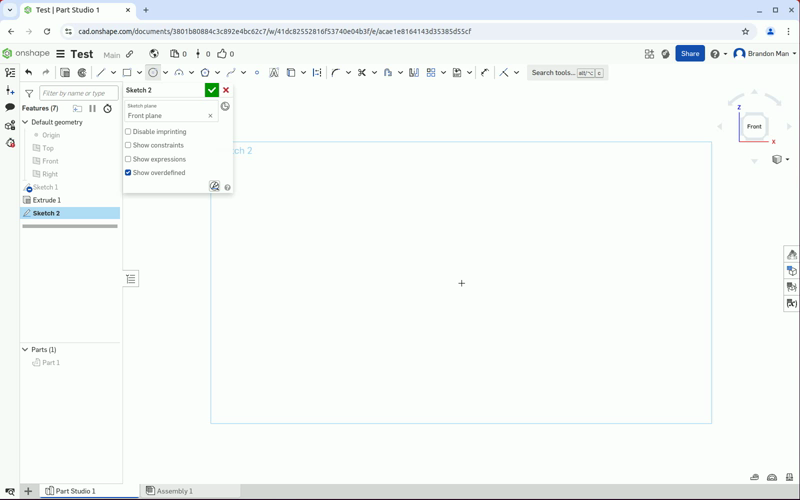
click(461, 282)
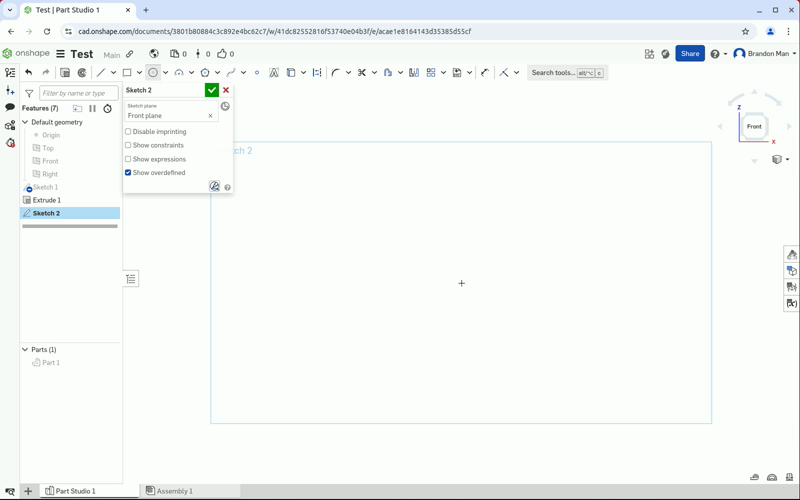
key_up(shift)
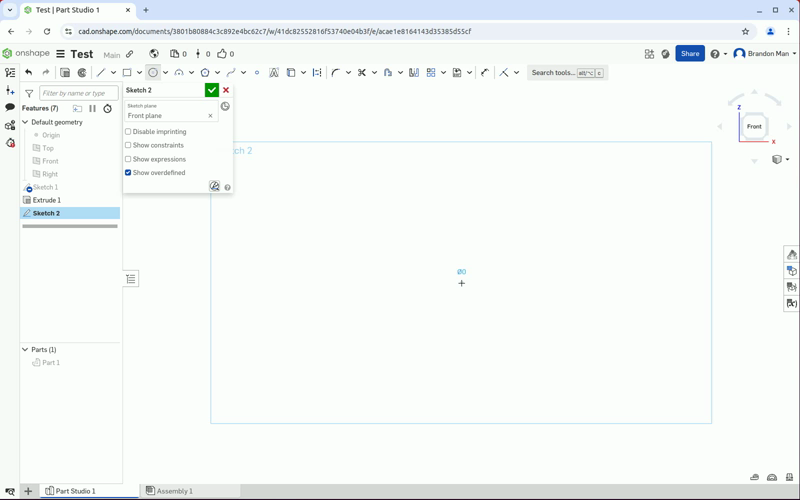
mouse_move(465, 282)
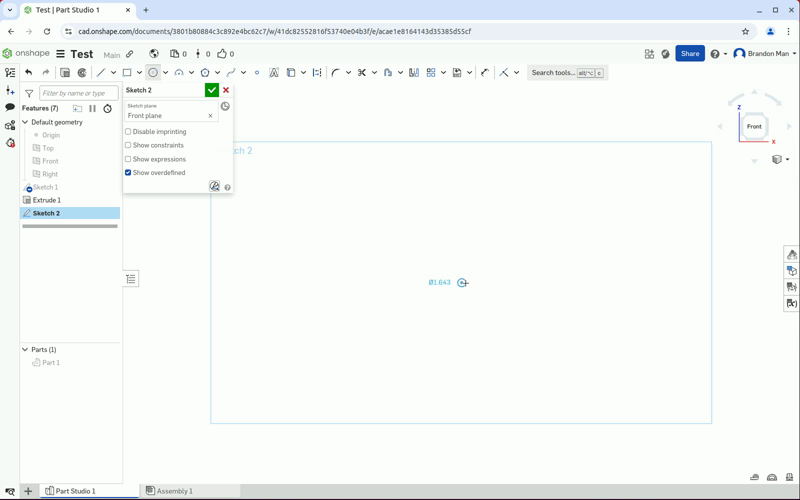
click(465, 282)
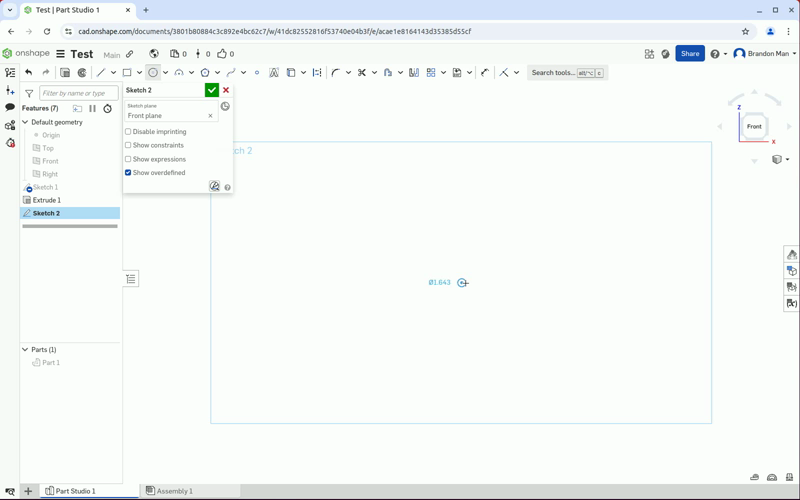
key(esc)
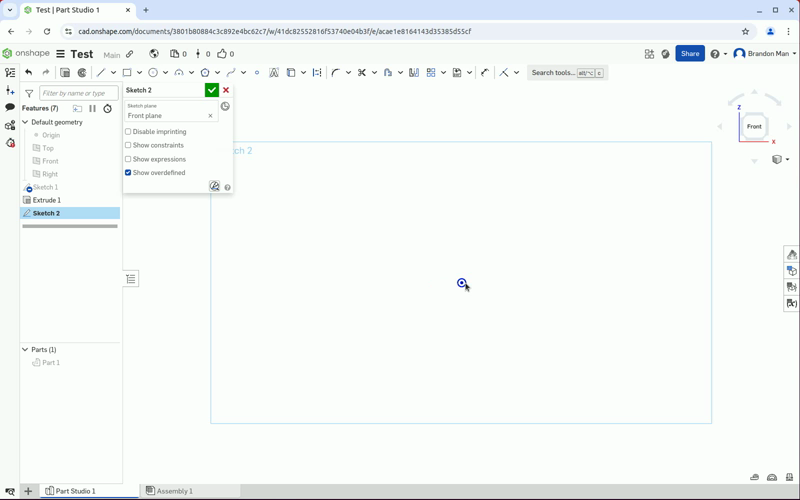
mouse_move(459, 281)
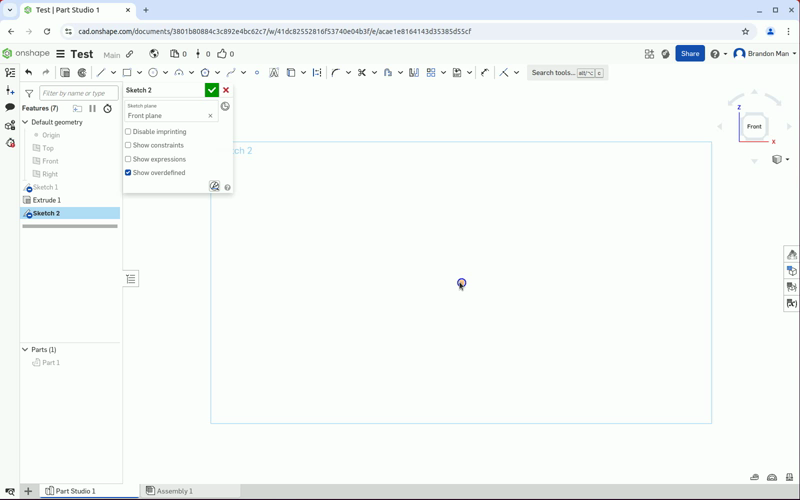
scroll(6)
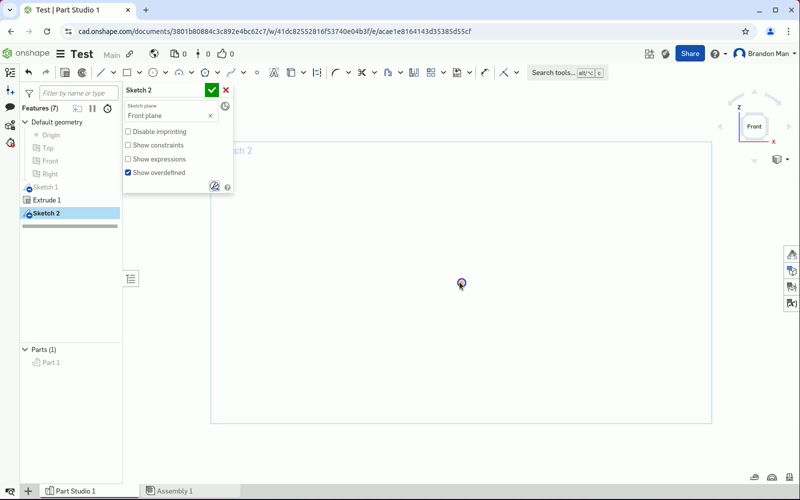
scroll(6)
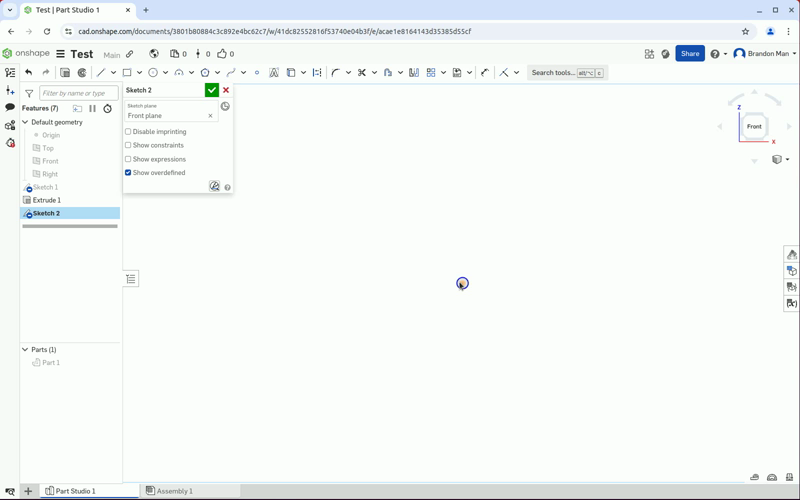
scroll(6)
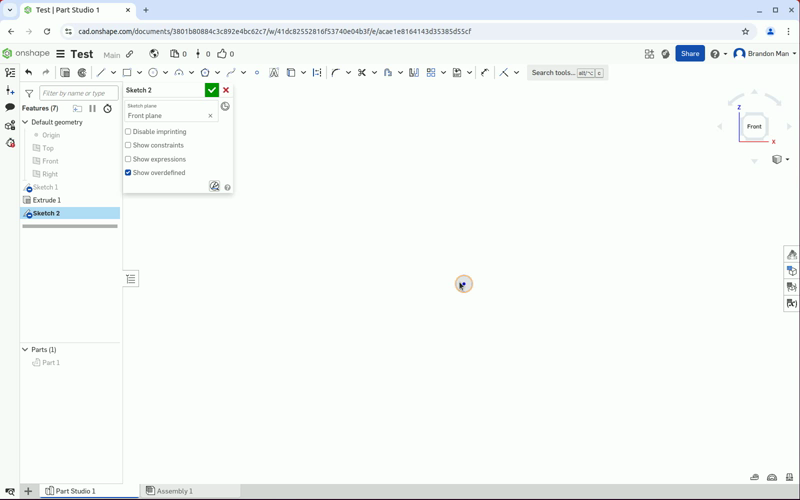
scroll(6)
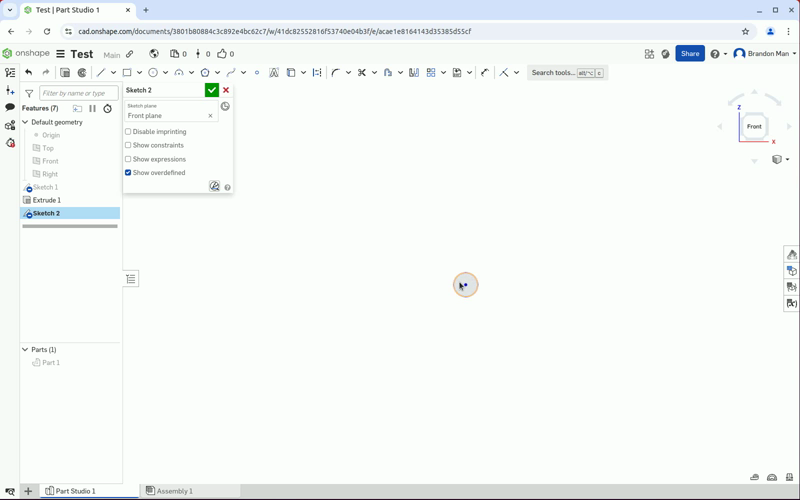
scroll(6)
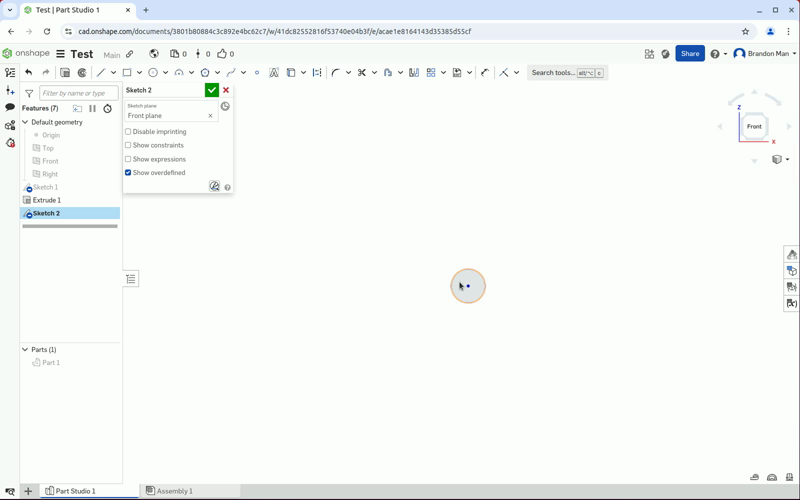
scroll(6)
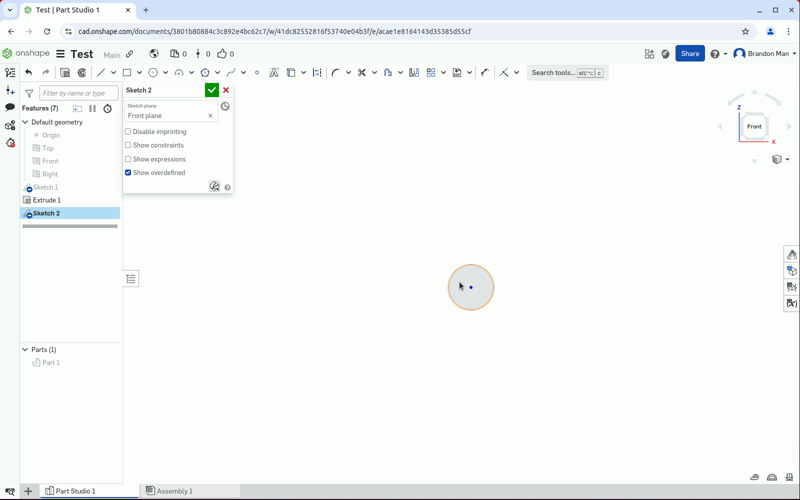
scroll(6)
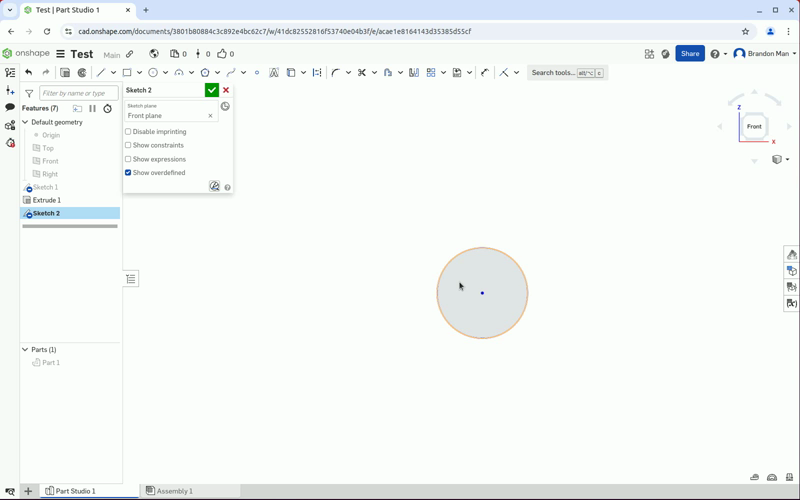
click(459, 281)
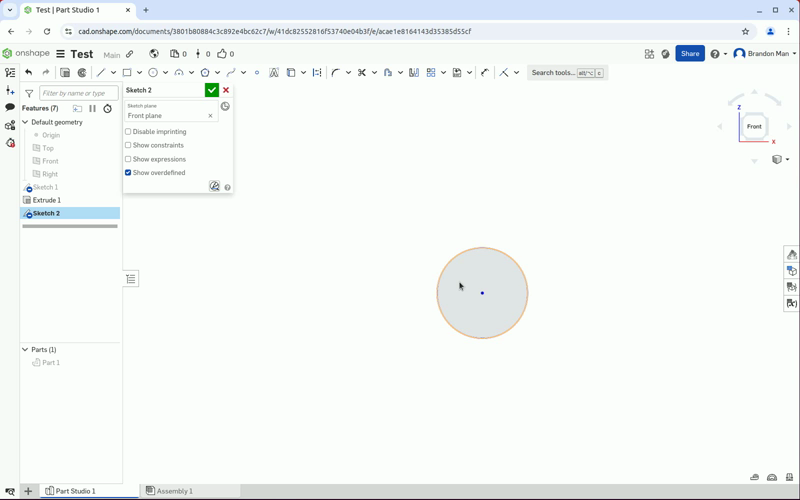
scroll(-6)
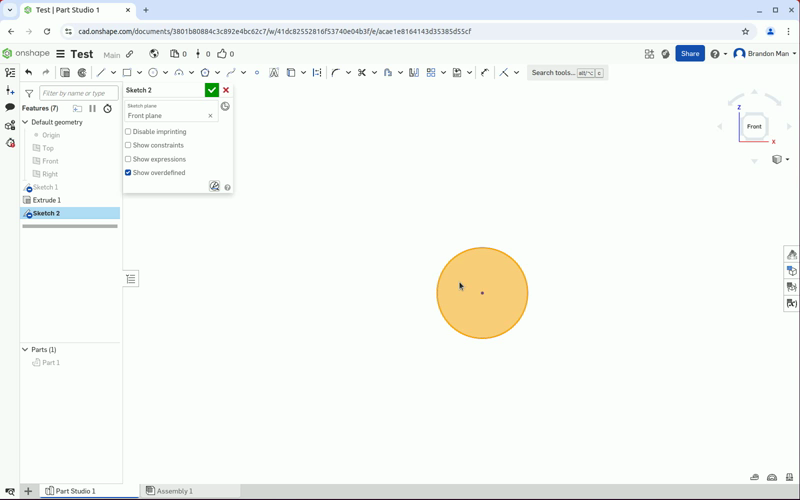
scroll(-6)
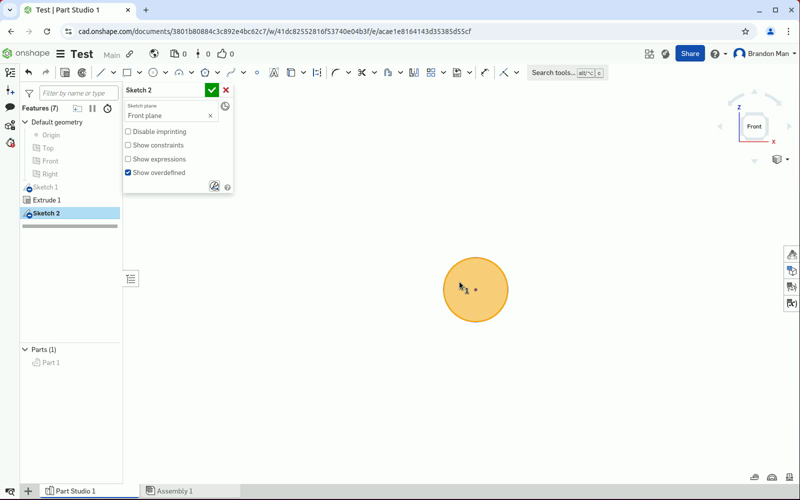
scroll(-6)
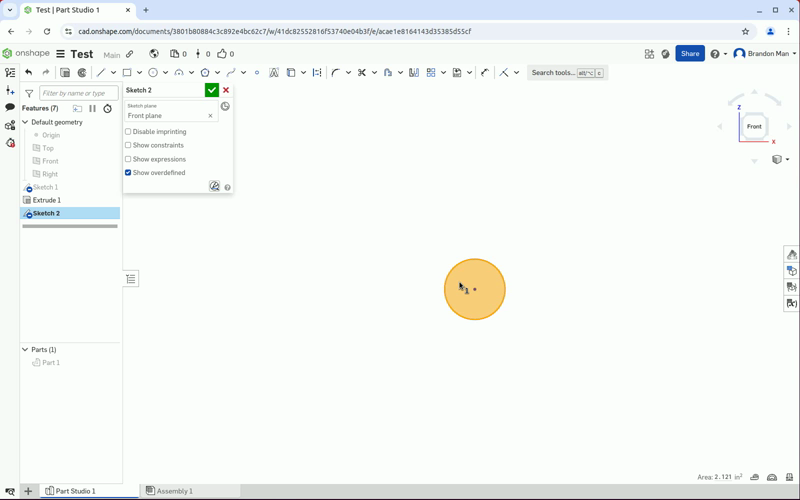
scroll(-6)
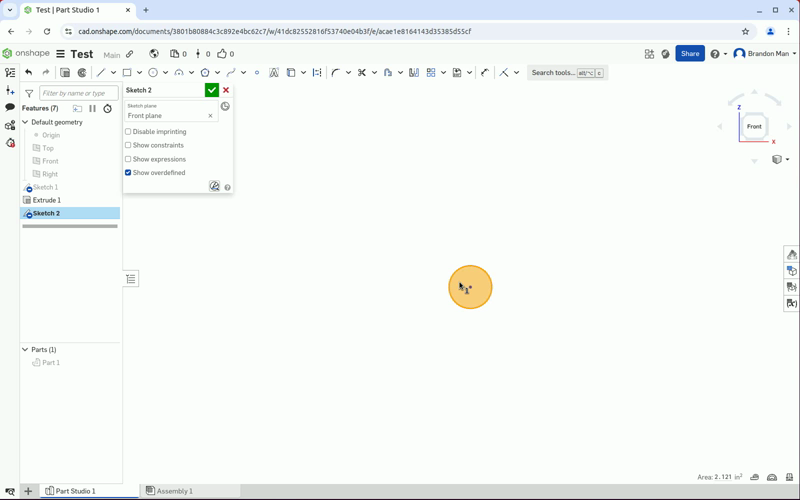
scroll(-6)
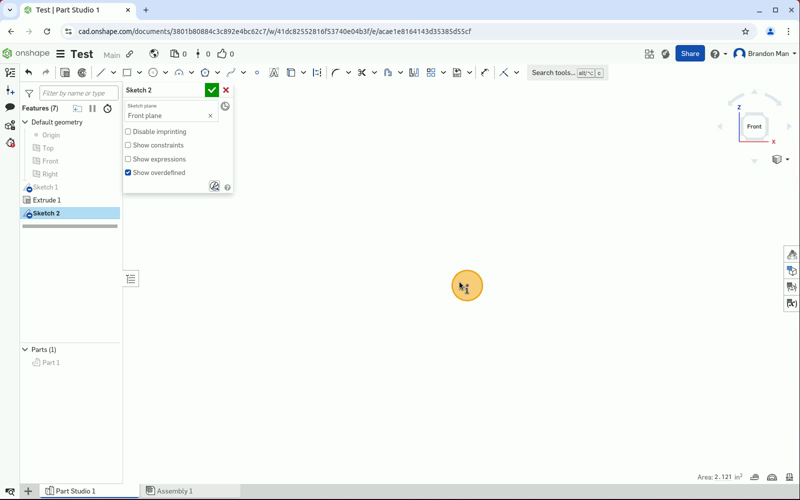
scroll(-6)
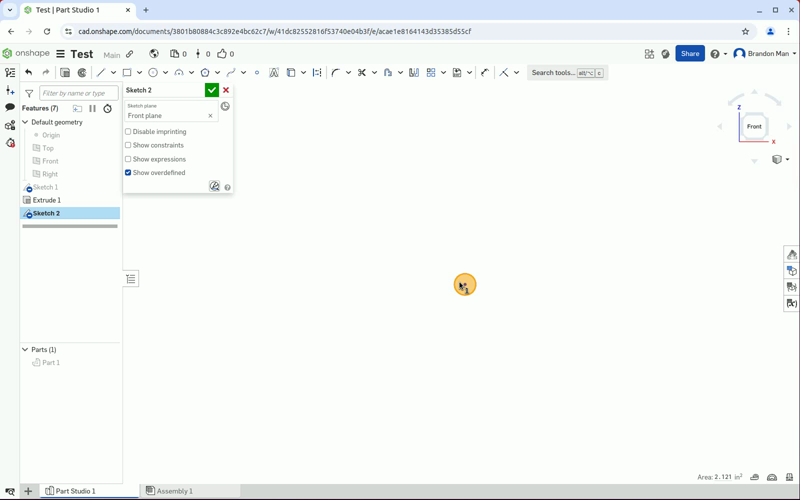
scroll(-6)
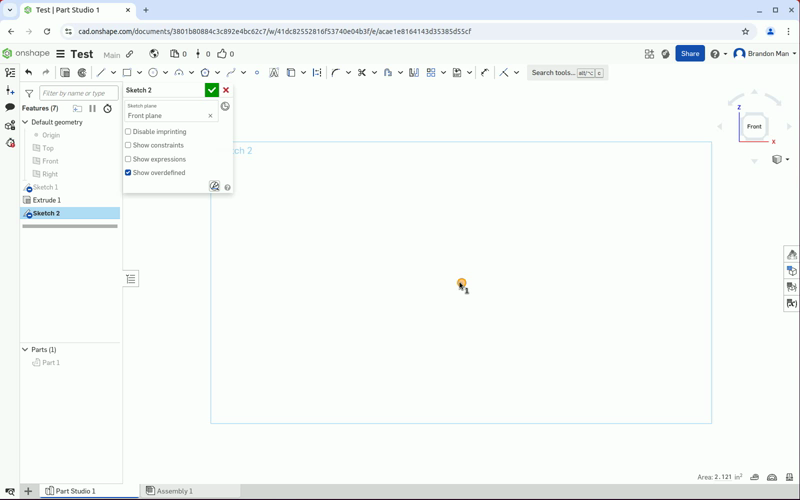
mouse_move(73, 352)
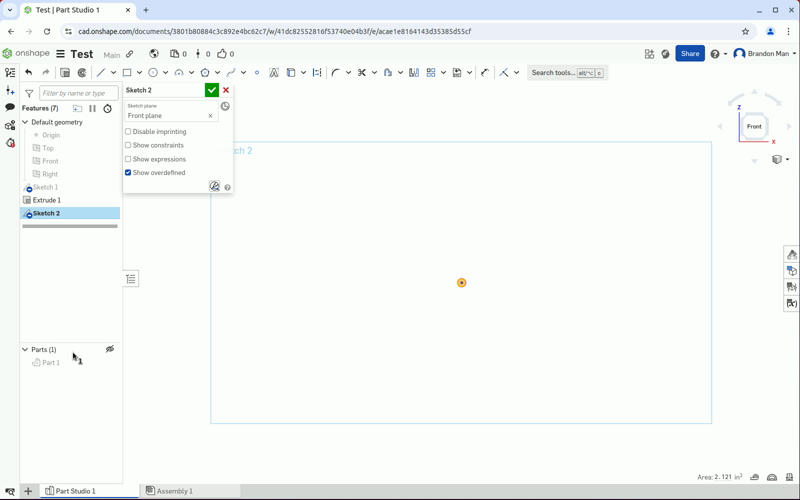
key(shift+y)
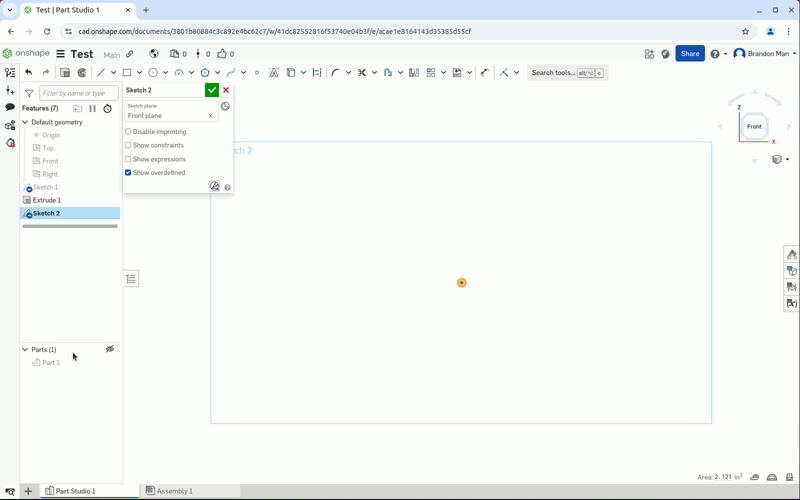
key(shift+e)
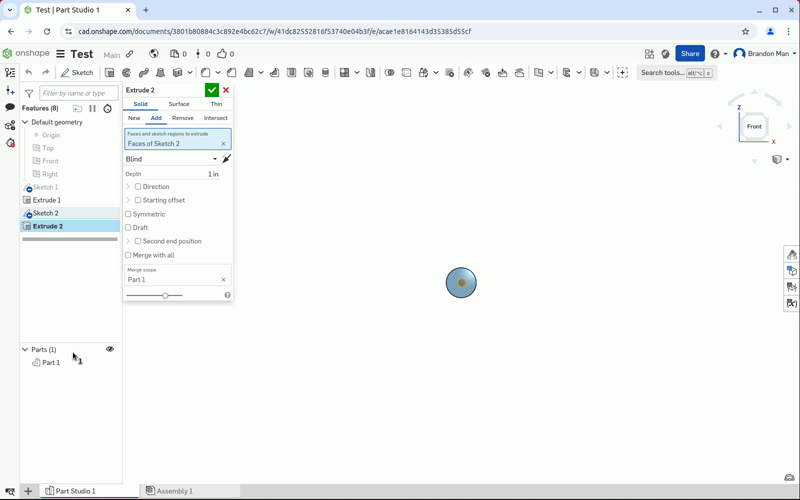
mouse_move(143, 106)
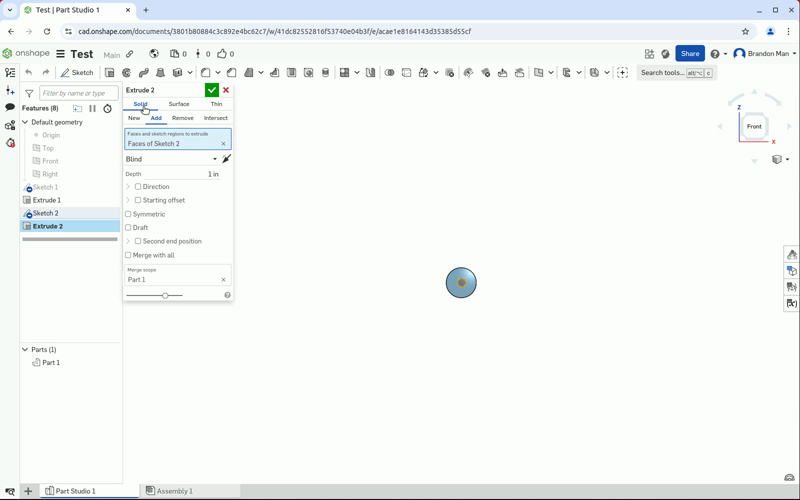
click(143, 106)
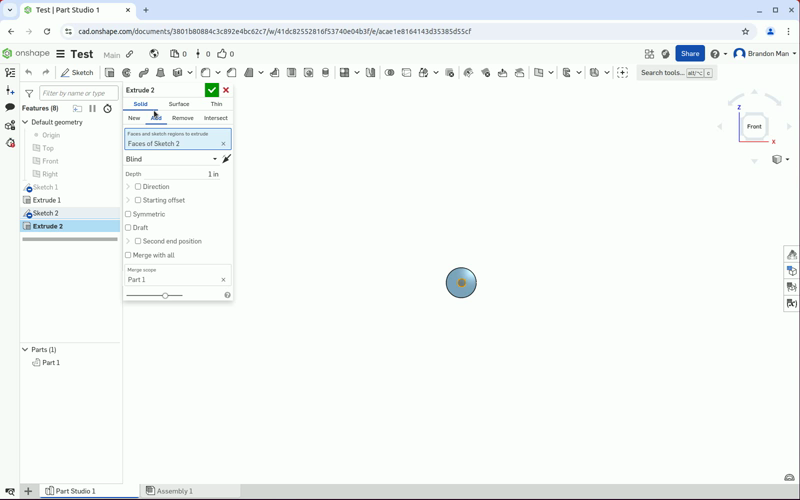
mouse_move(186, 120)
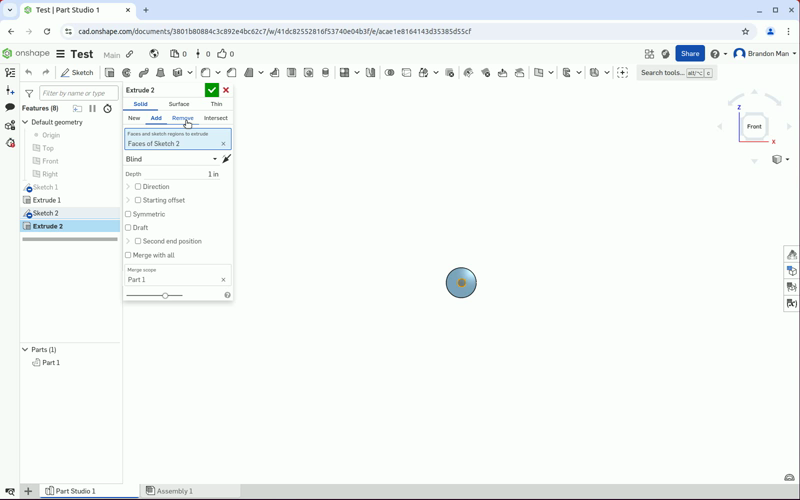
click(186, 120)
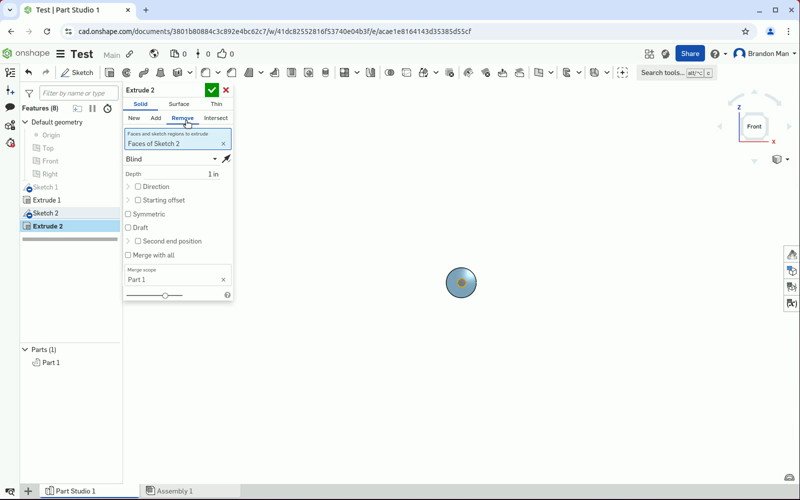
key(tab, 4)
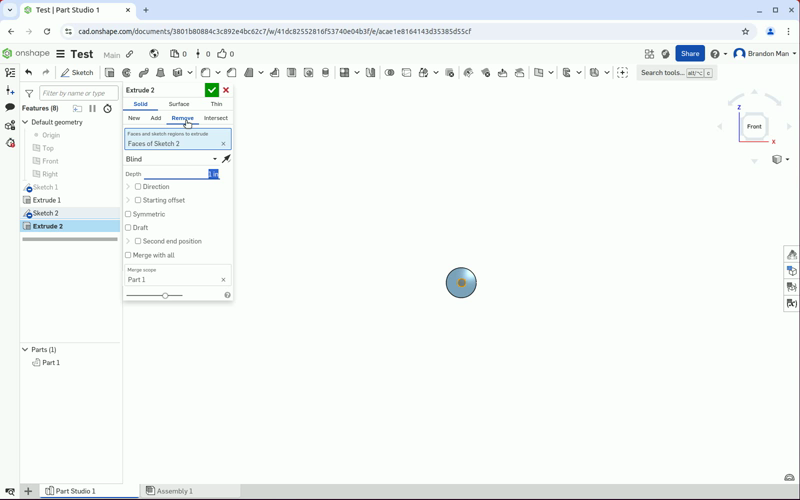
text(23.108)
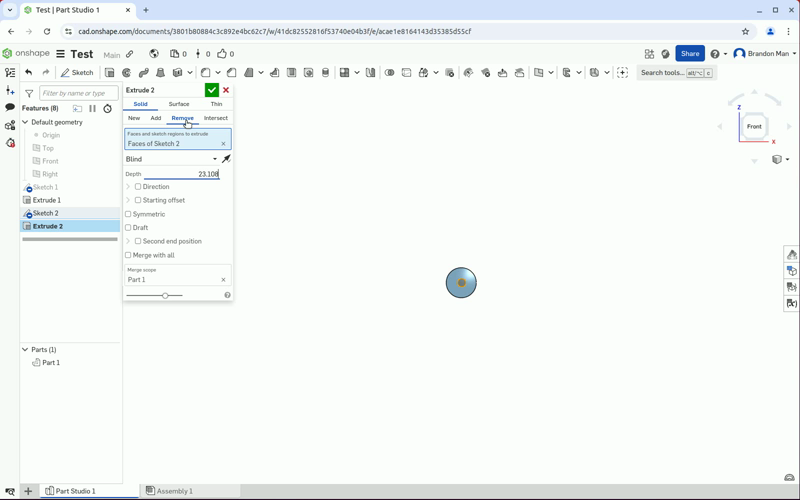
key(tab, 6)
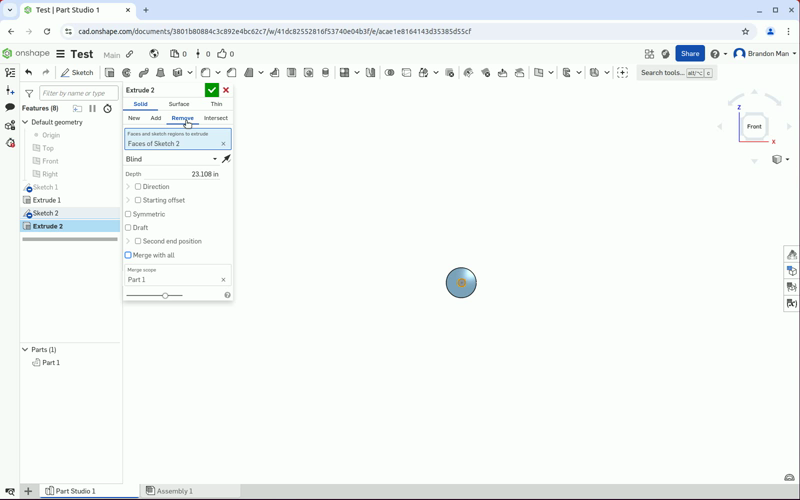
key(space)
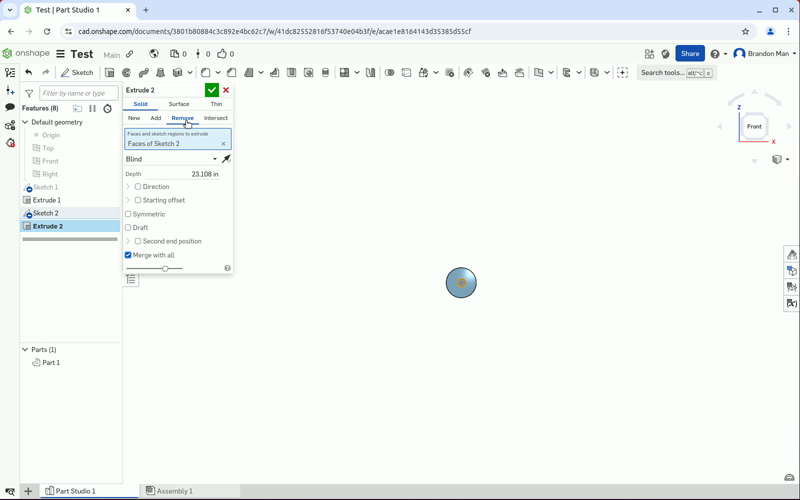
key(enter)
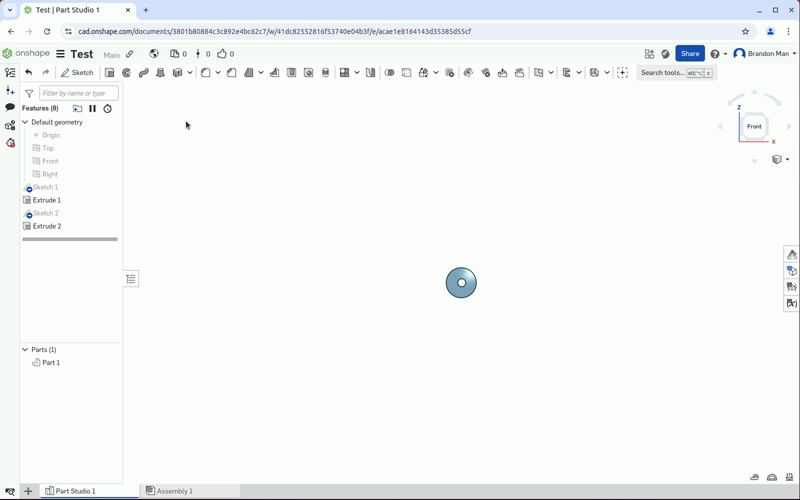
key(shift+h)
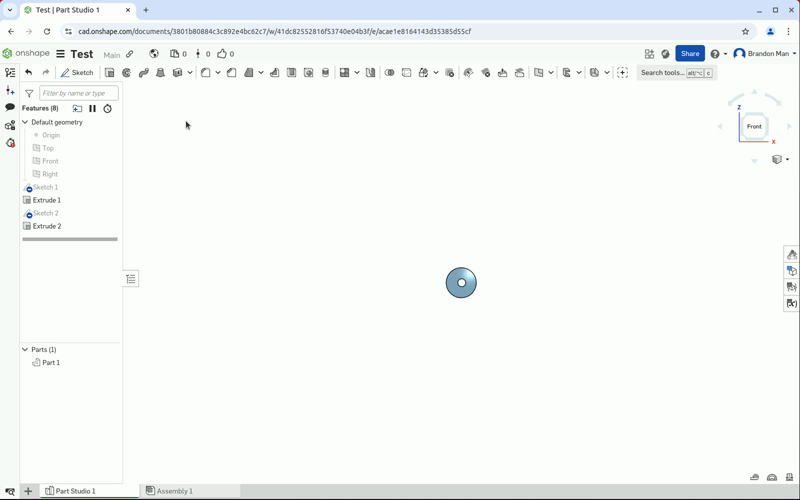
key(shift+h)
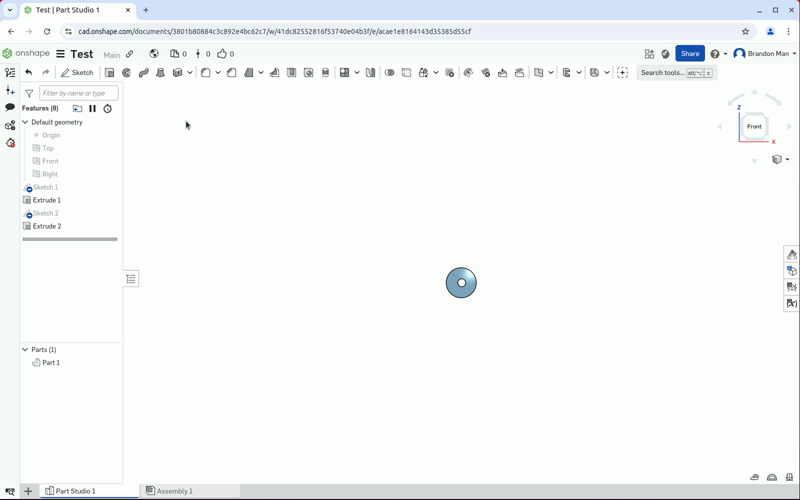
mouse_move(73, 189)
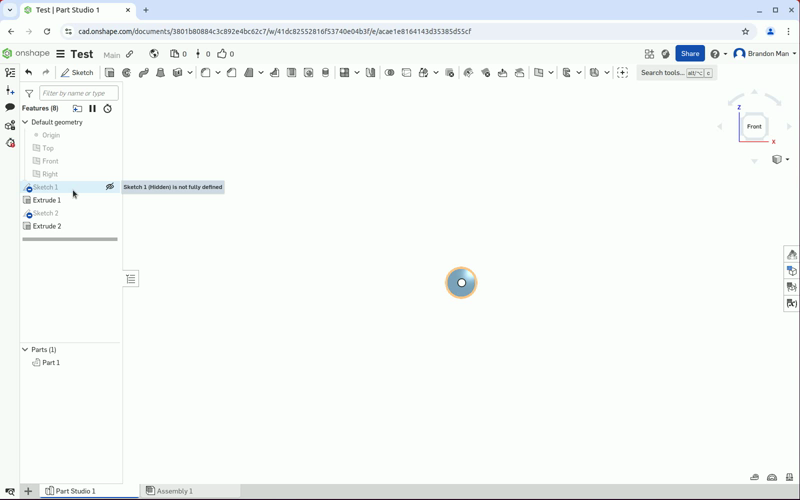
click(73, 189)
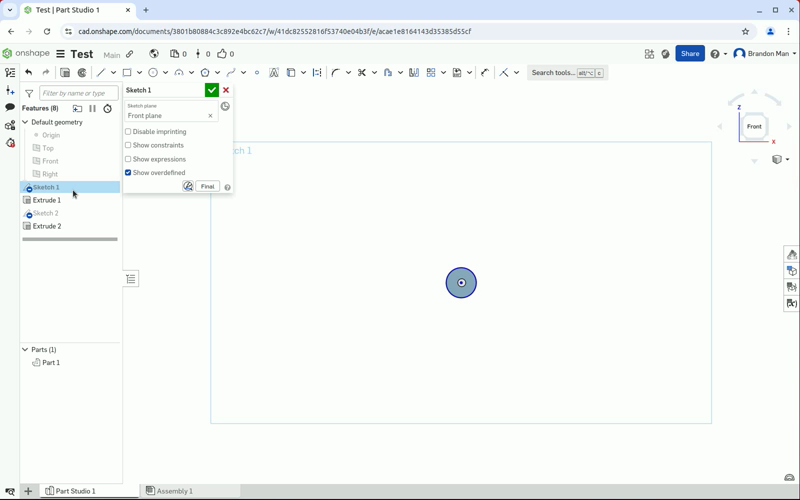
mouse_move(229, 92)
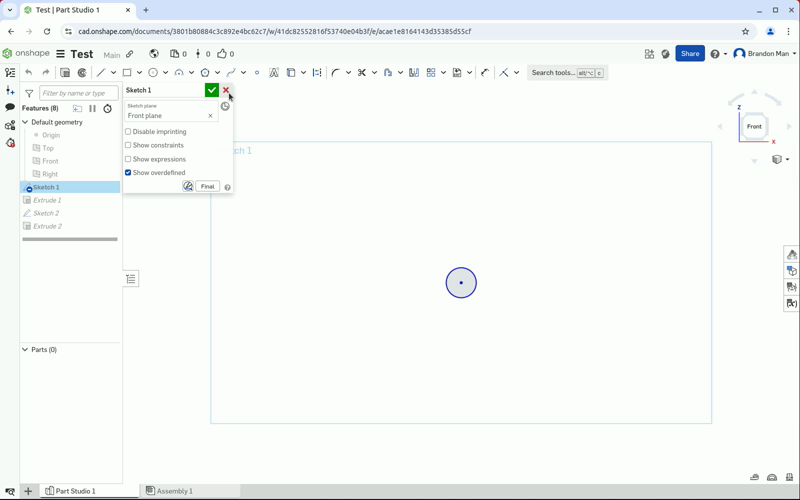
click(229, 92)
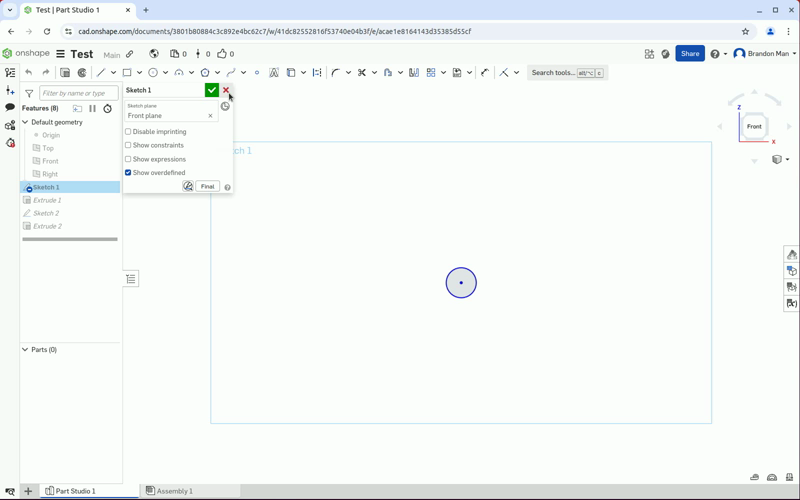
key(shift+s)
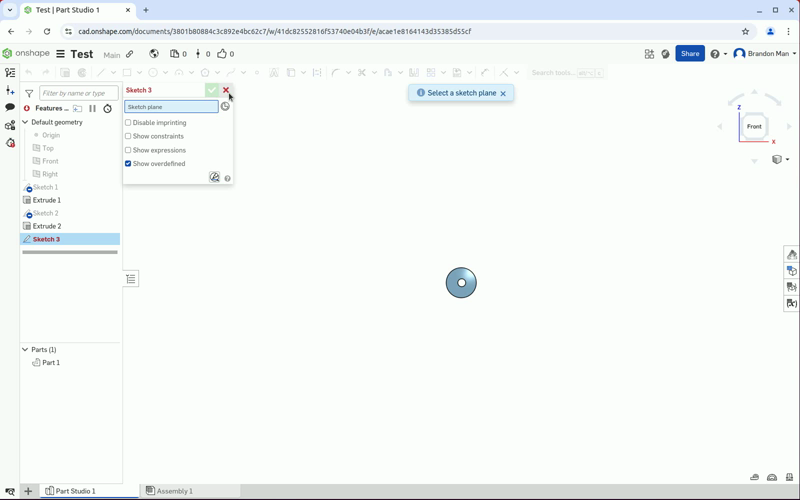
mouse_move(73, 163)
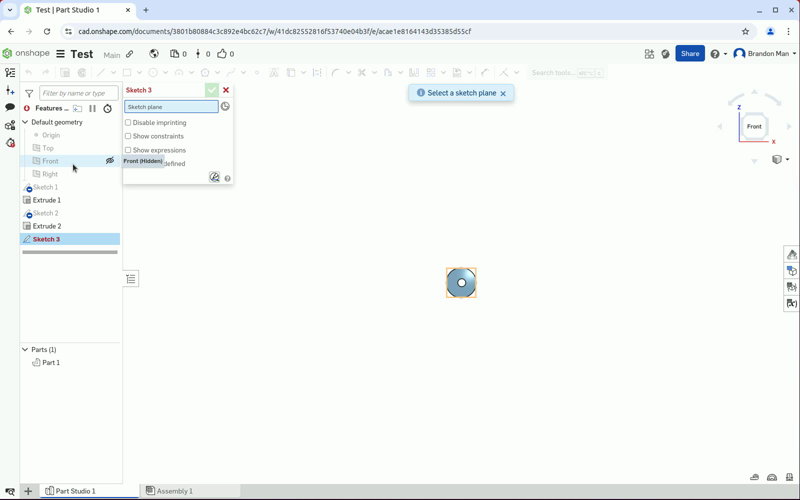
click(73, 163)
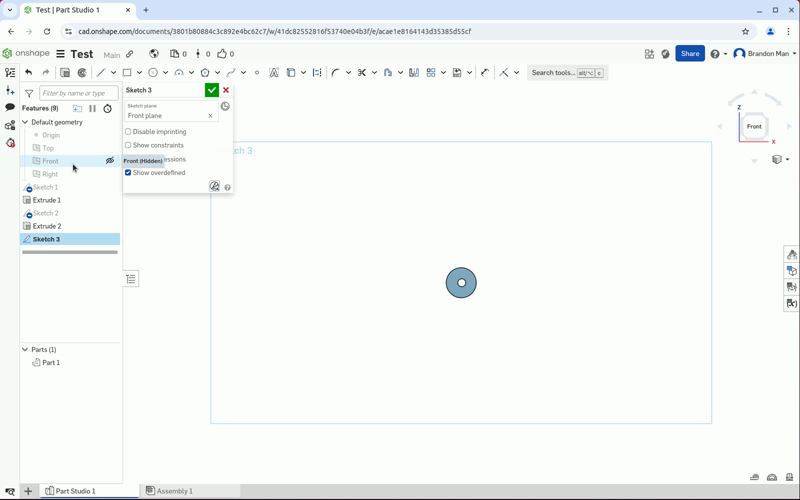
mouse_move(73, 352)
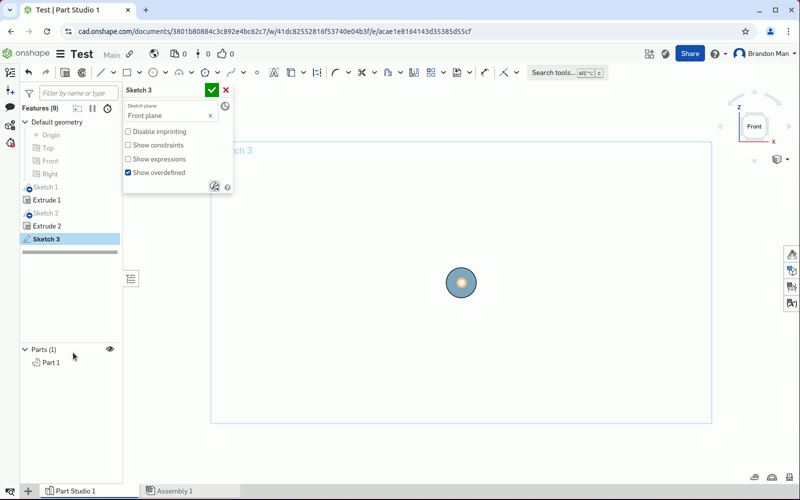
key(y)
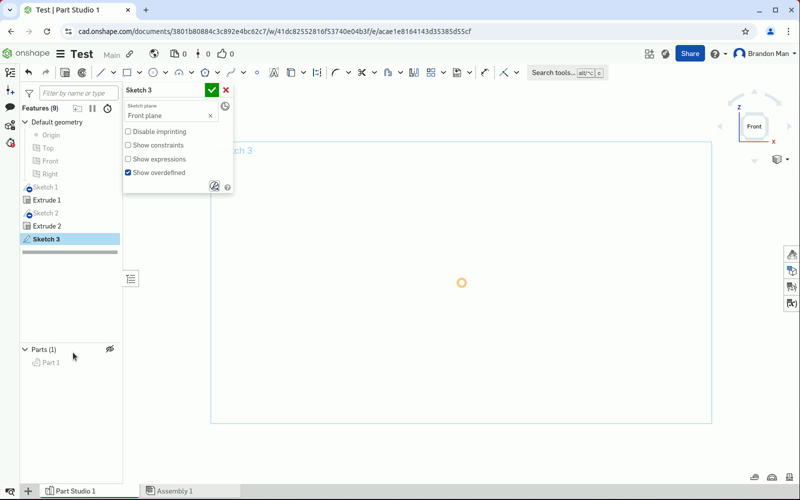
key(c)
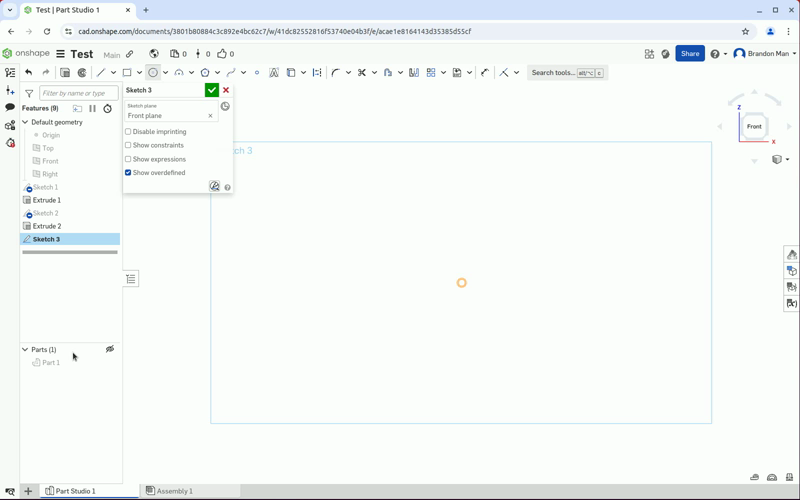
key_down(shift)
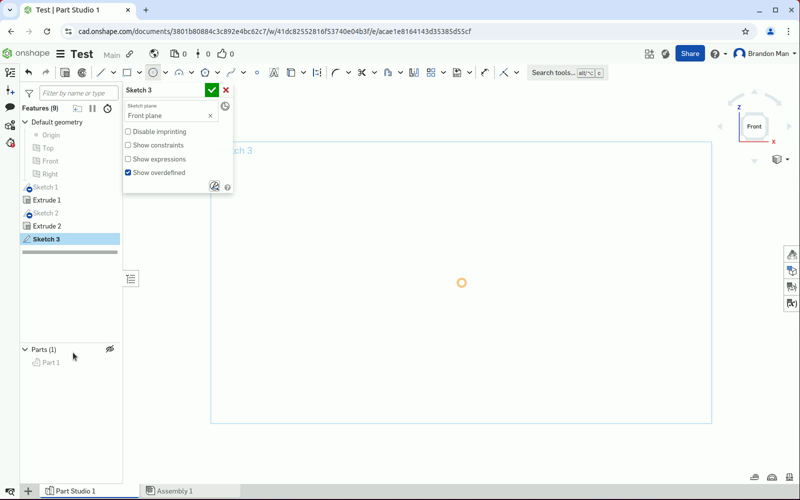
mouse_move(461, 282)
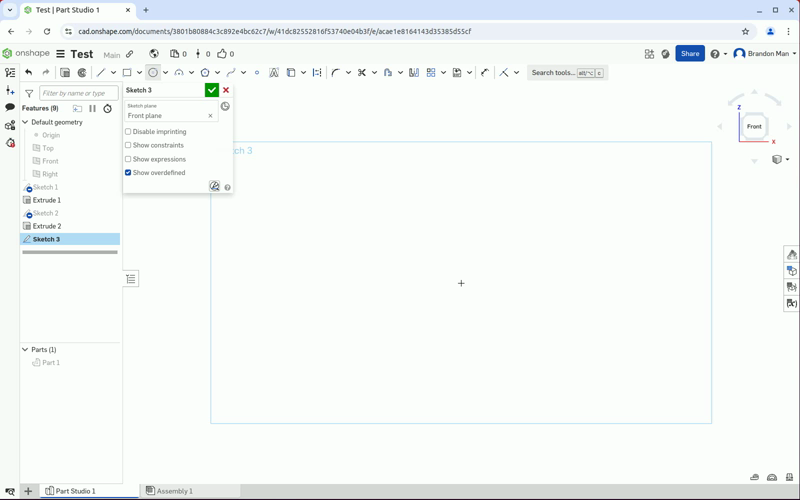
click(461, 282)
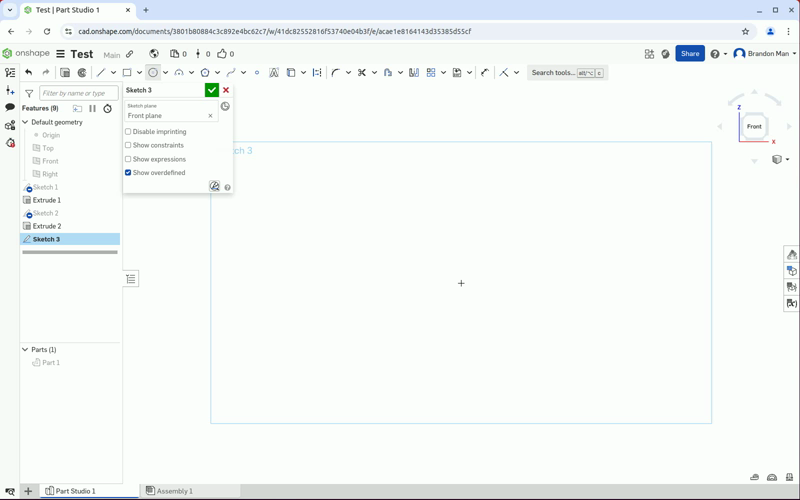
key_up(shift)
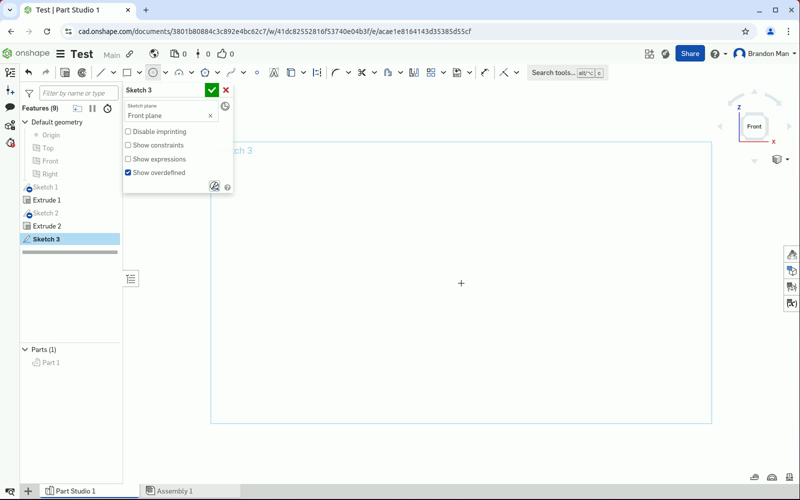
mouse_move(470, 282)
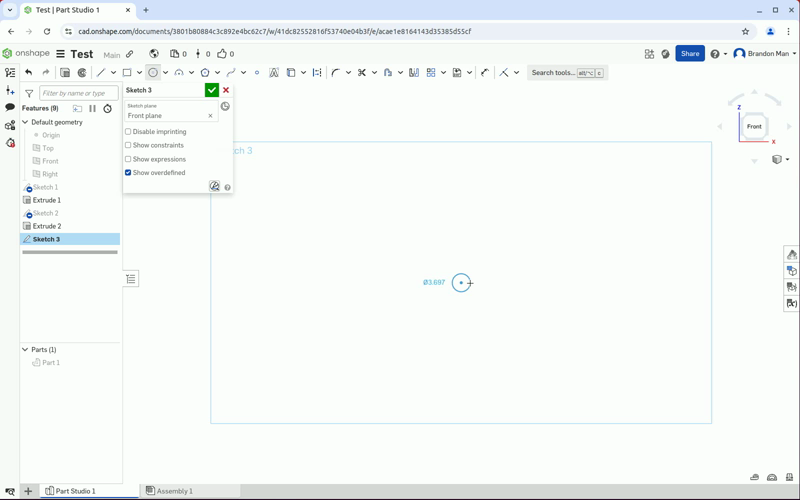
click(470, 282)
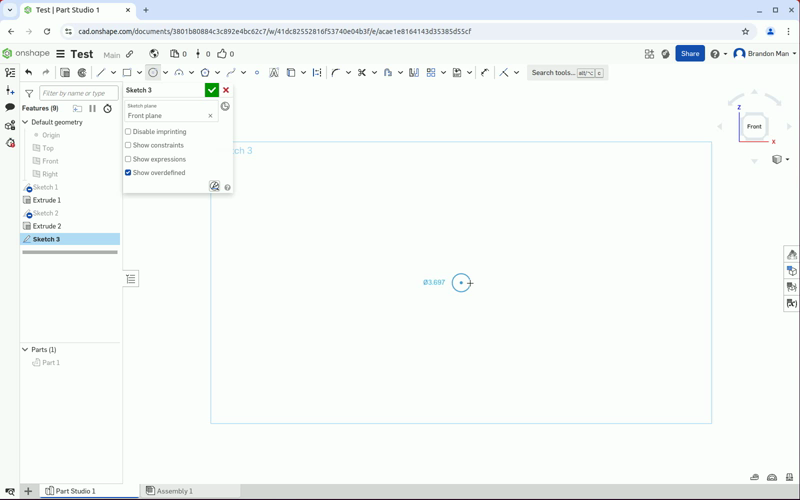
key(esc)
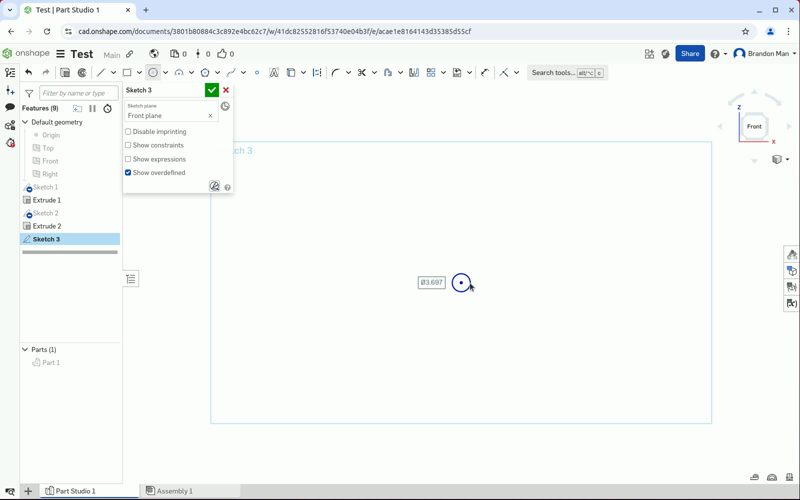
key(c)
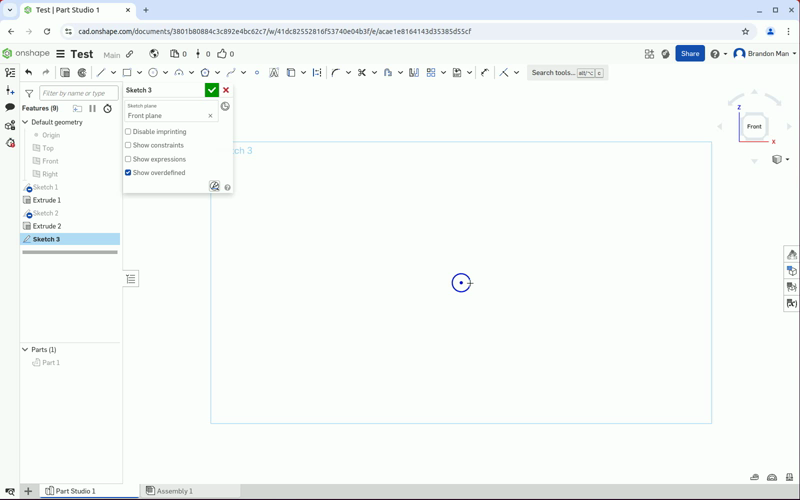
key_down(shift)
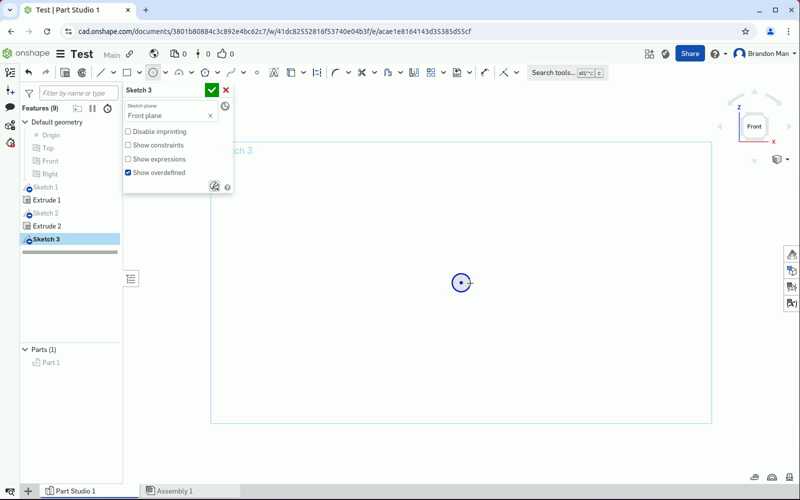
mouse_move(461, 282)
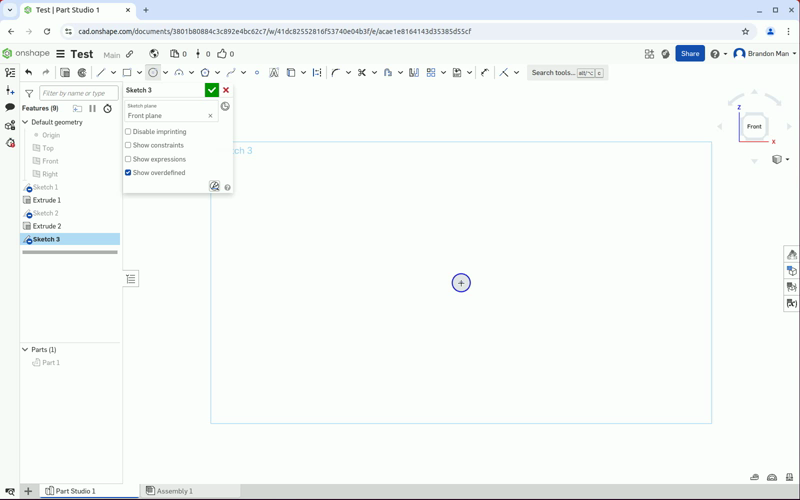
click(461, 282)
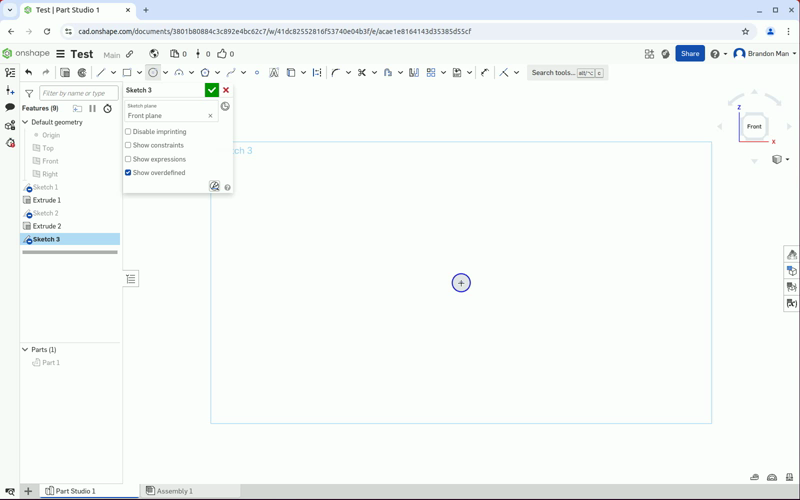
key_up(shift)
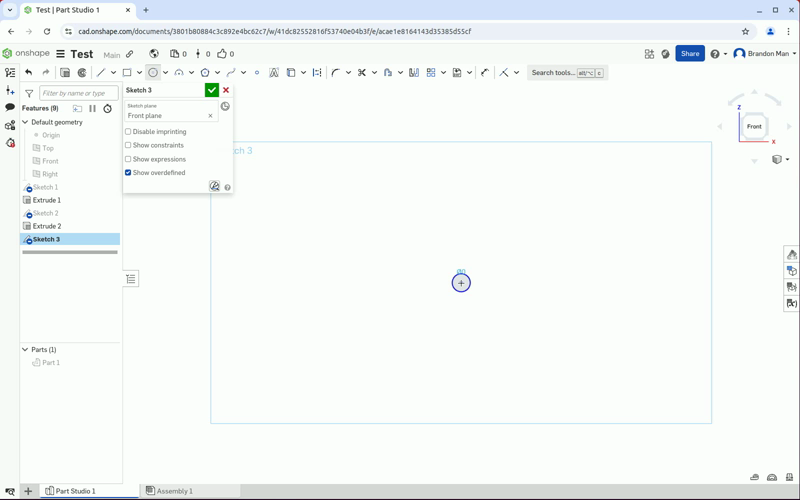
mouse_move(464, 282)
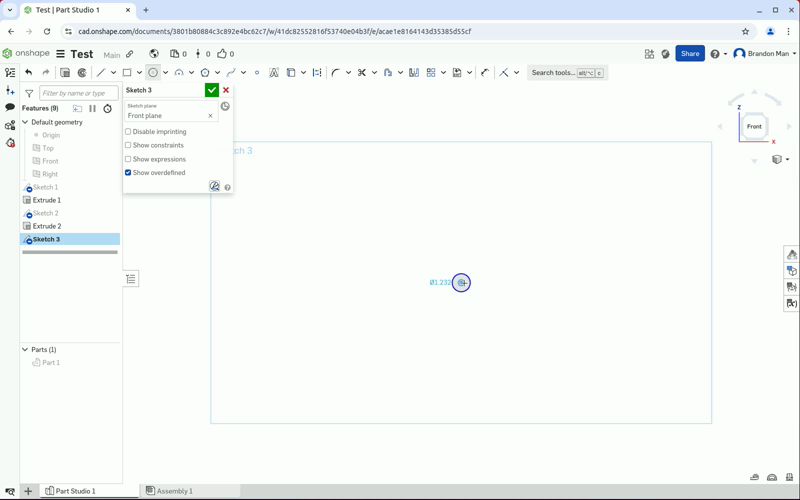
scroll(6)
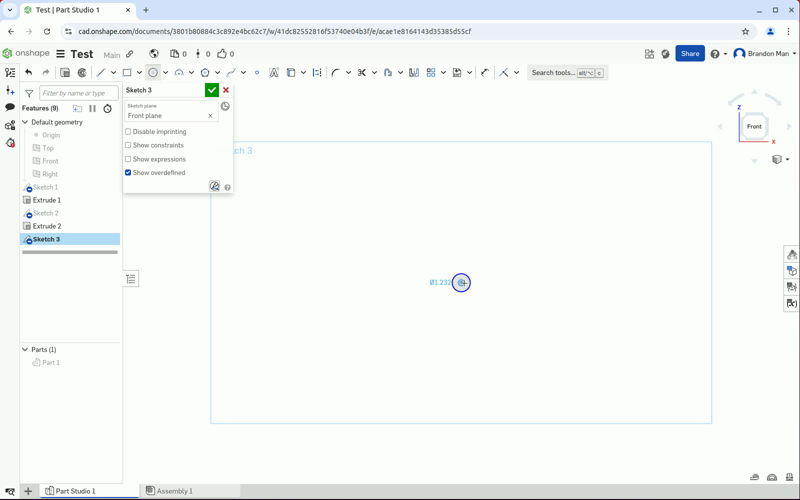
scroll(6)
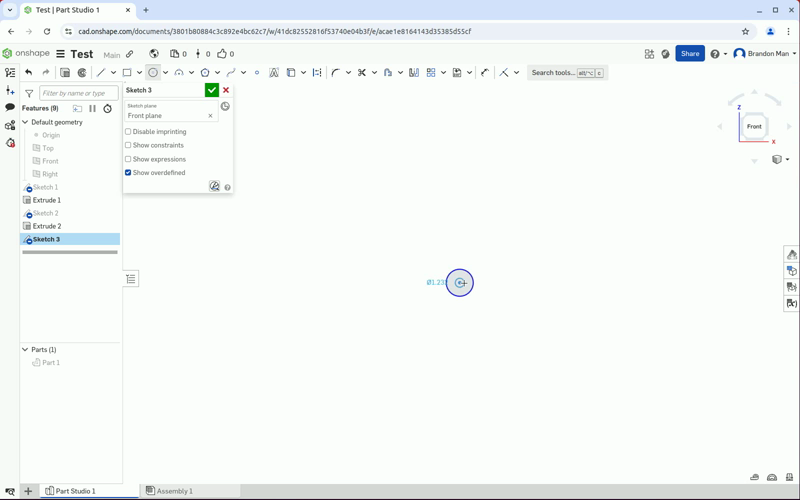
scroll(6)
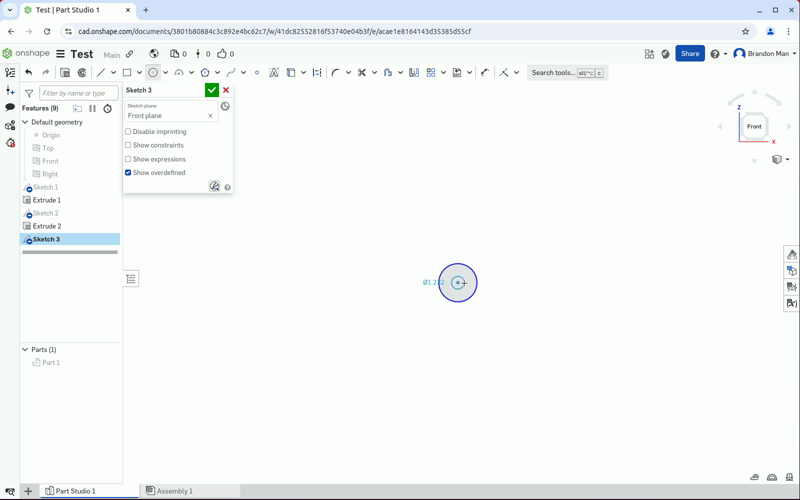
scroll(6)
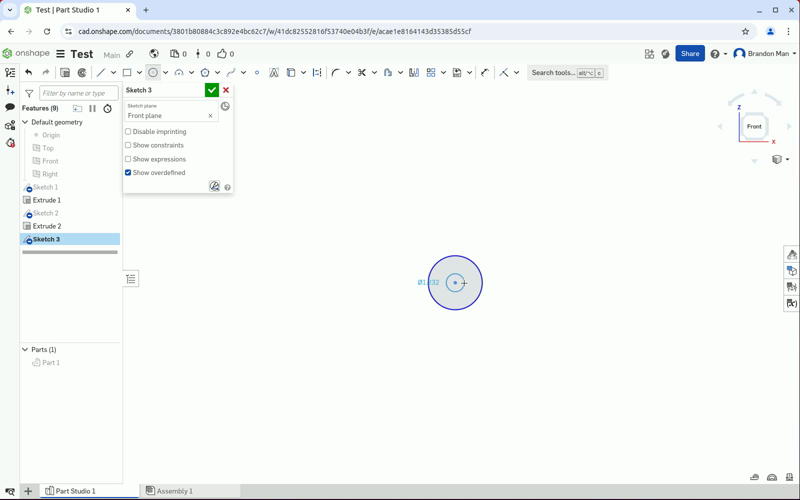
scroll(6)
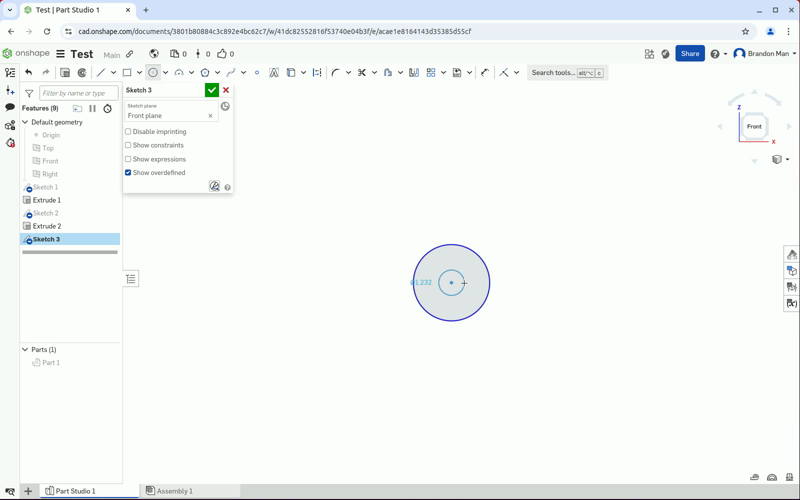
scroll(6)
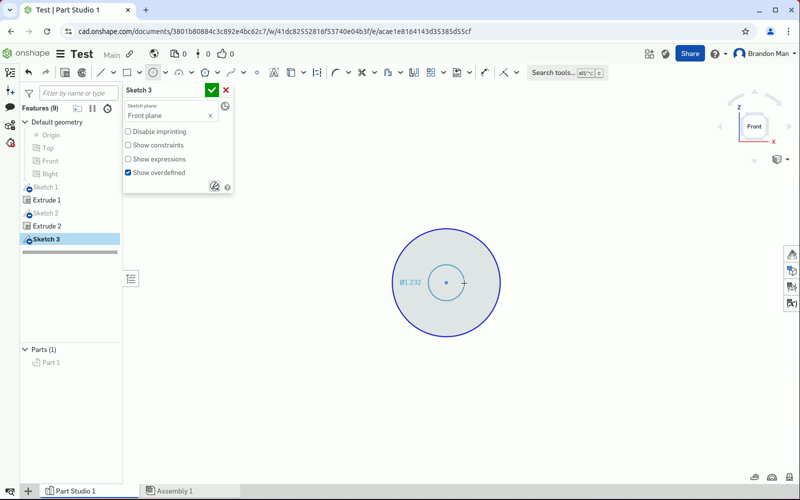
scroll(6)
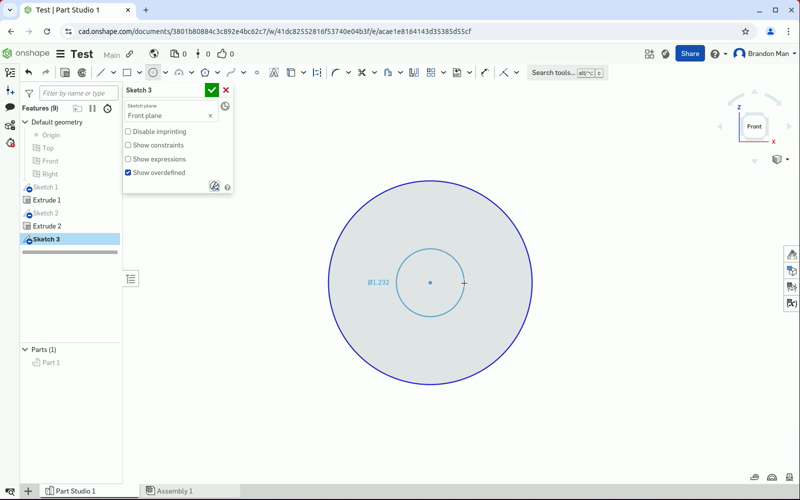
click(464, 282)
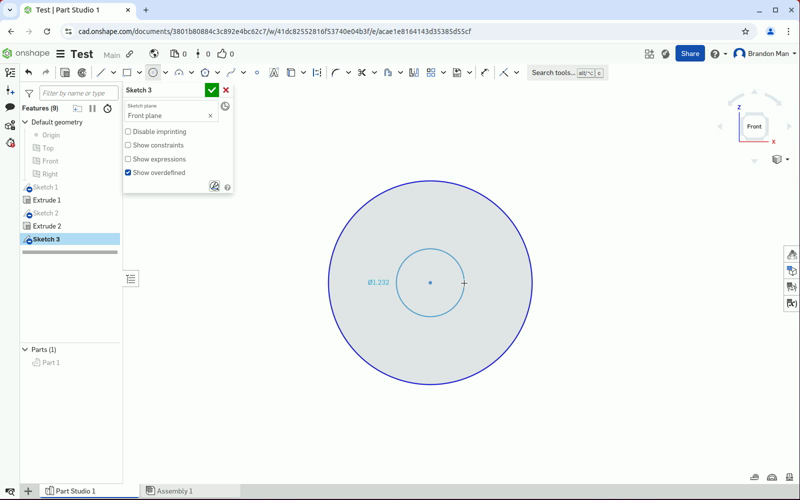
scroll(-6)
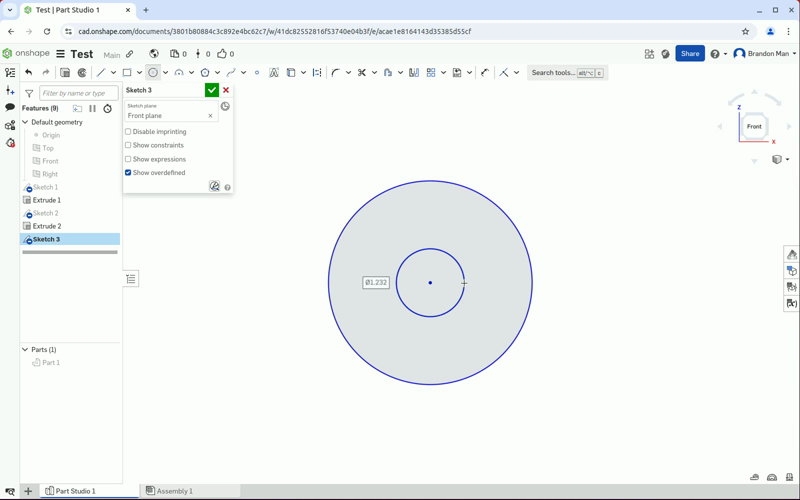
scroll(-6)
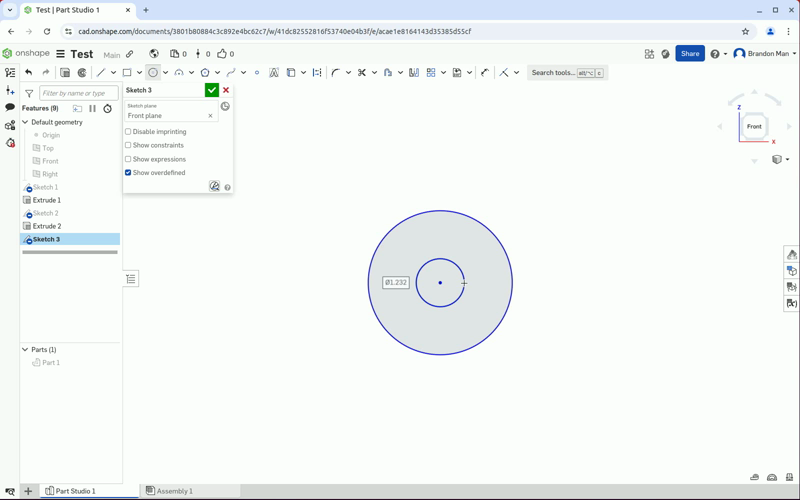
scroll(-6)
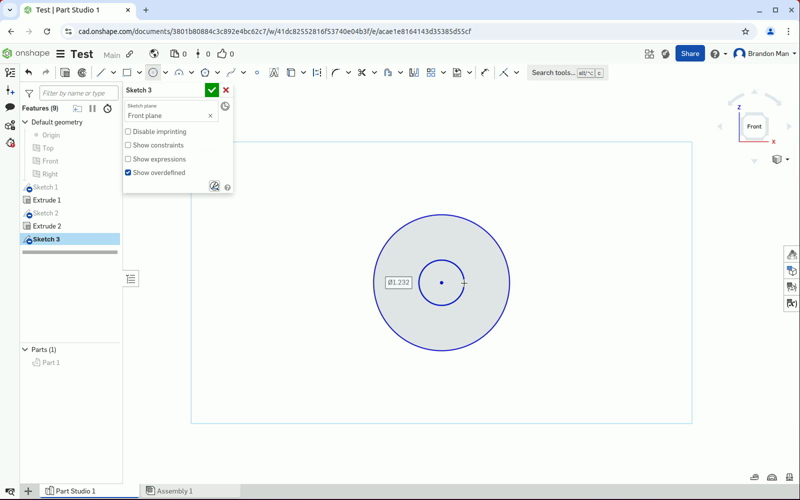
scroll(-6)
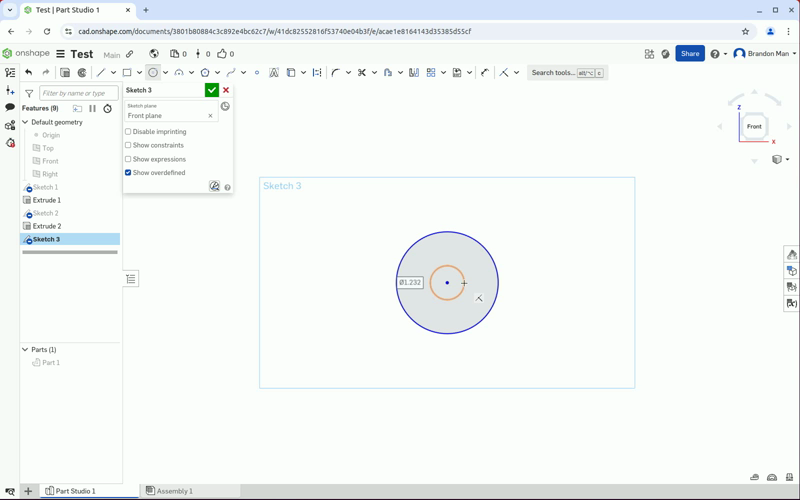
scroll(-6)
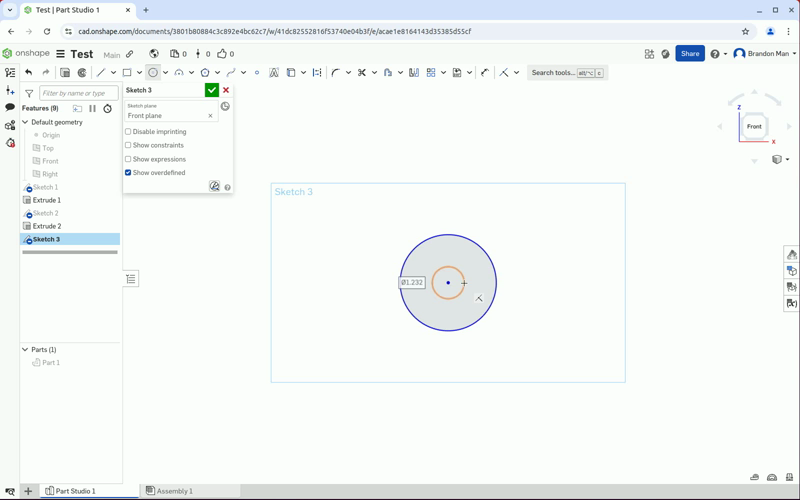
scroll(-6)
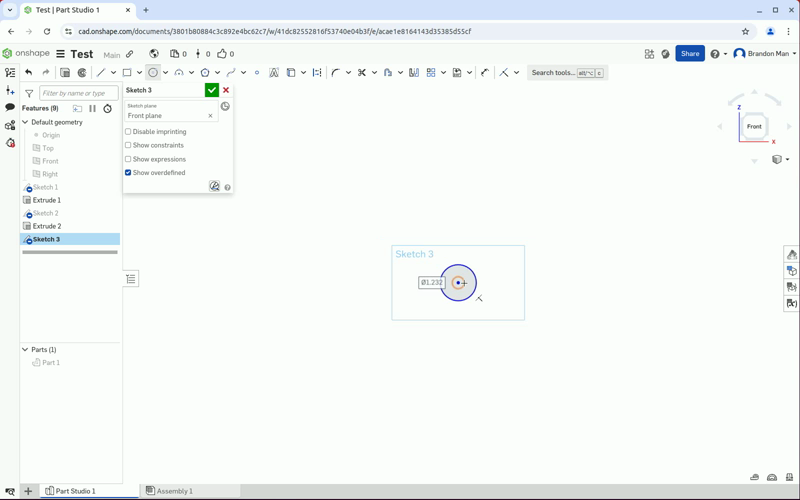
scroll(-6)
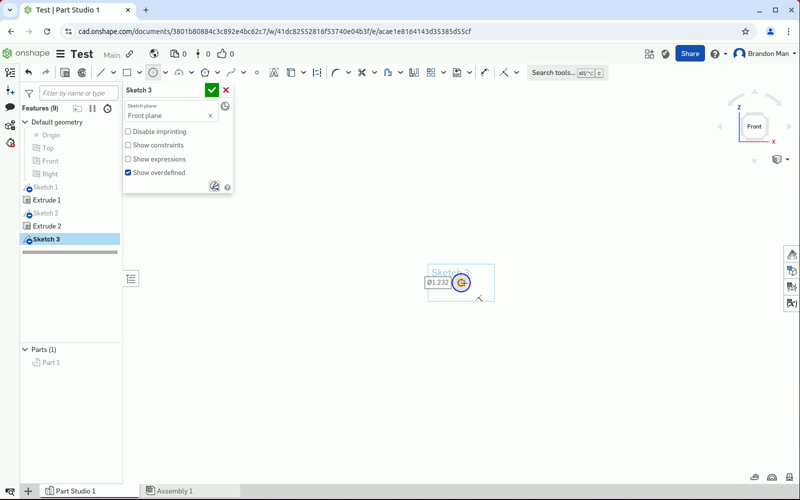
key(esc)
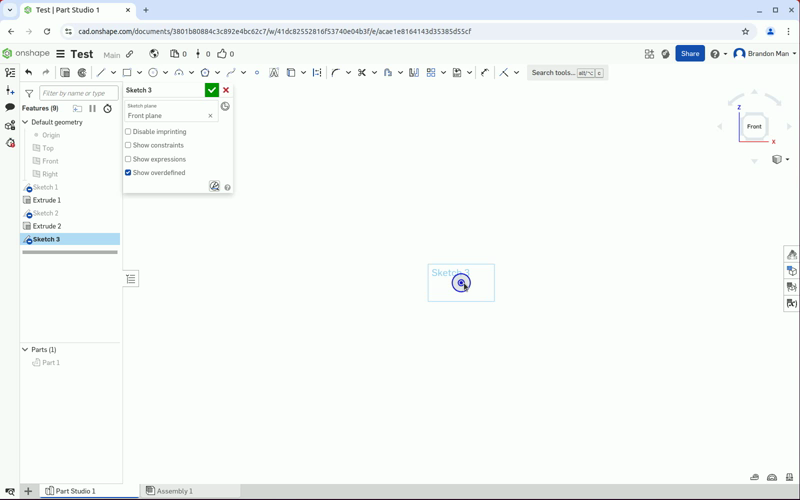
mouse_move(458, 288)
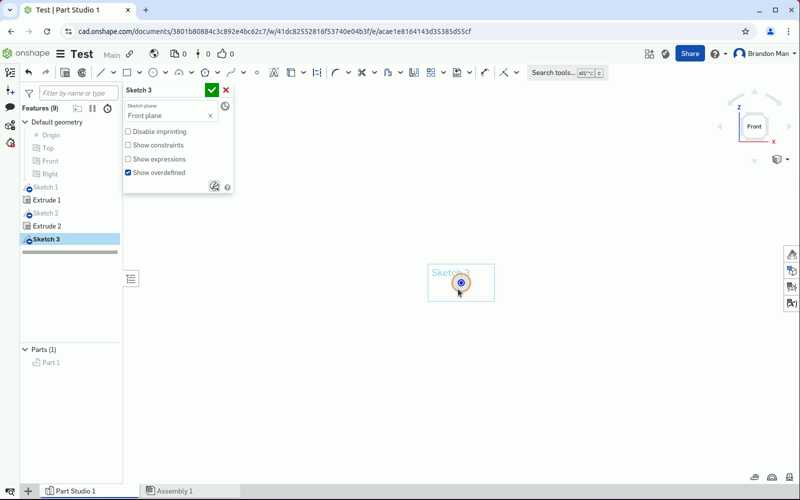
scroll(6)
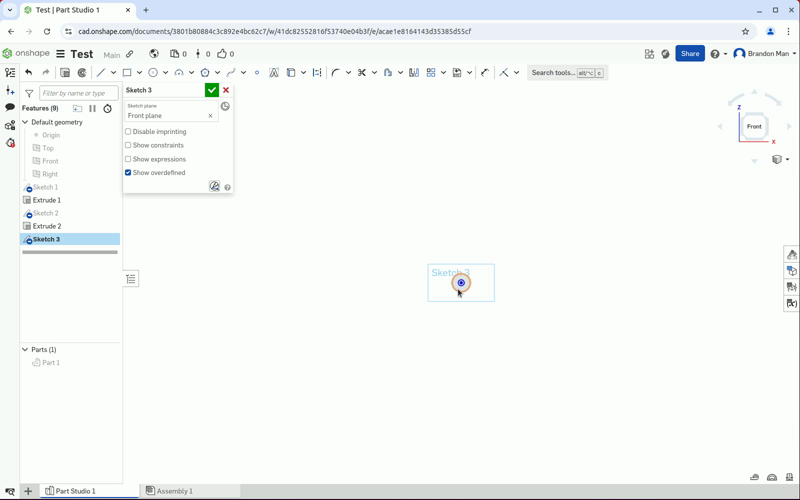
scroll(6)
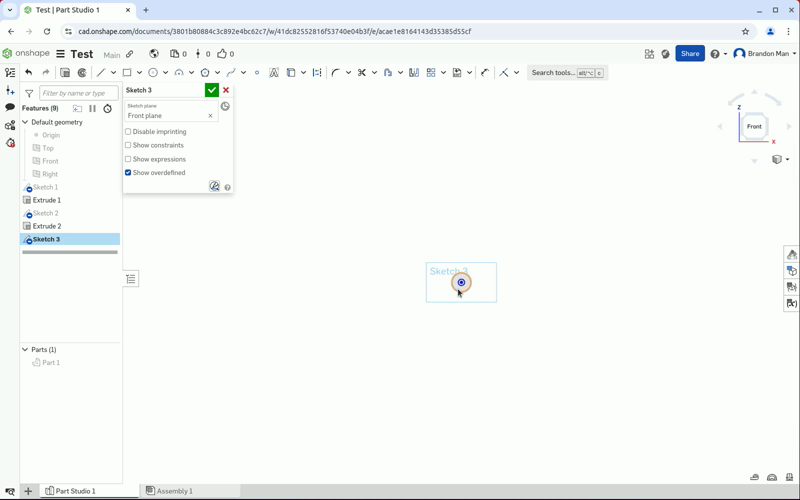
scroll(6)
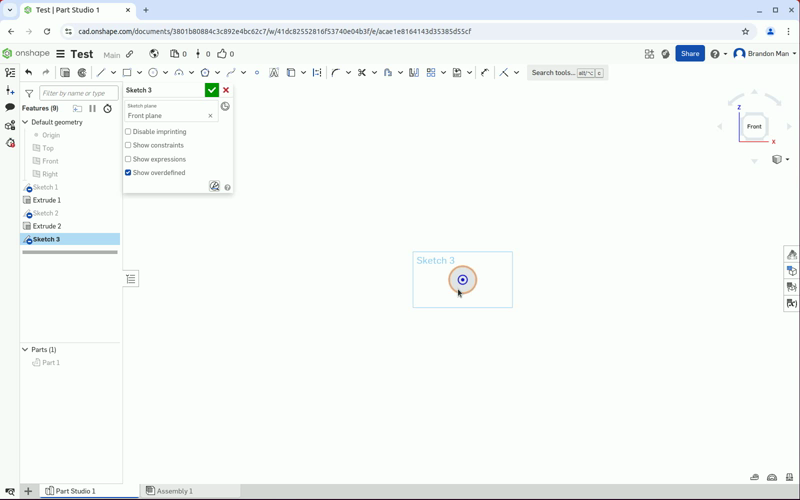
scroll(6)
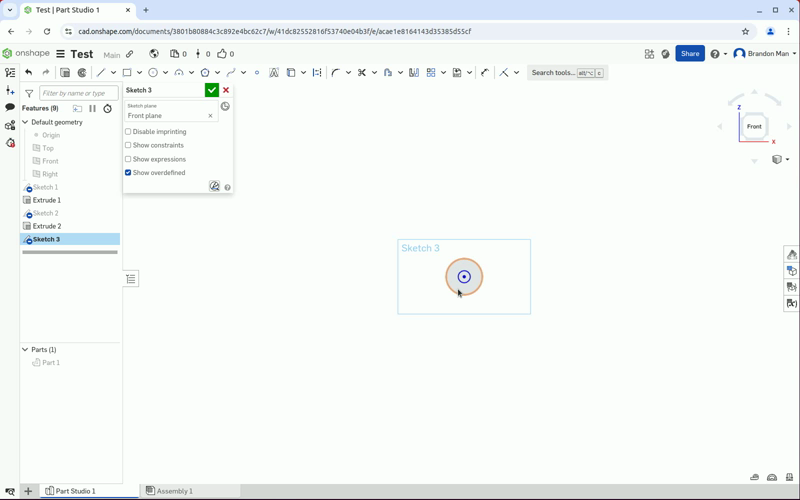
scroll(6)
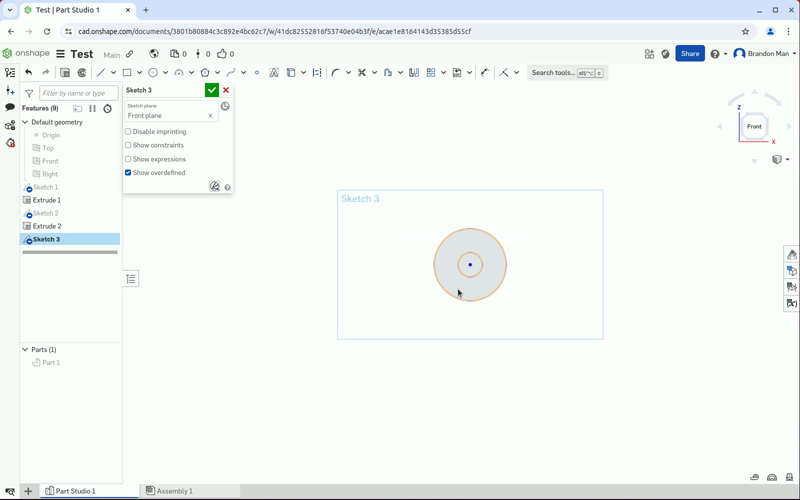
scroll(6)
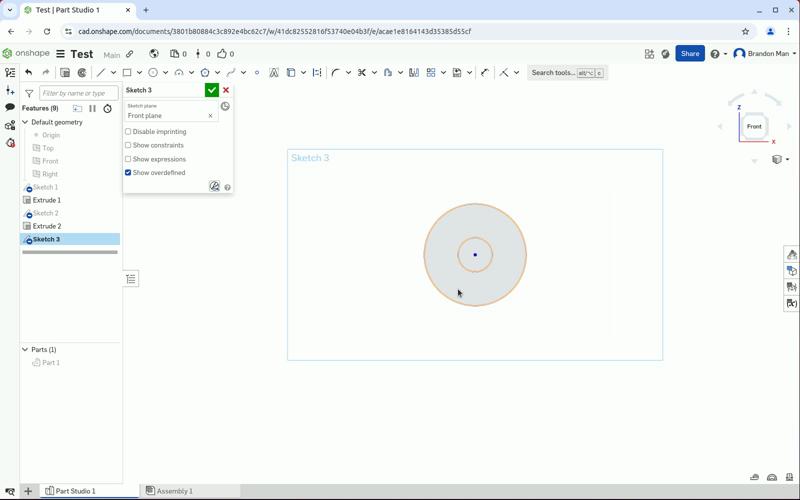
scroll(6)
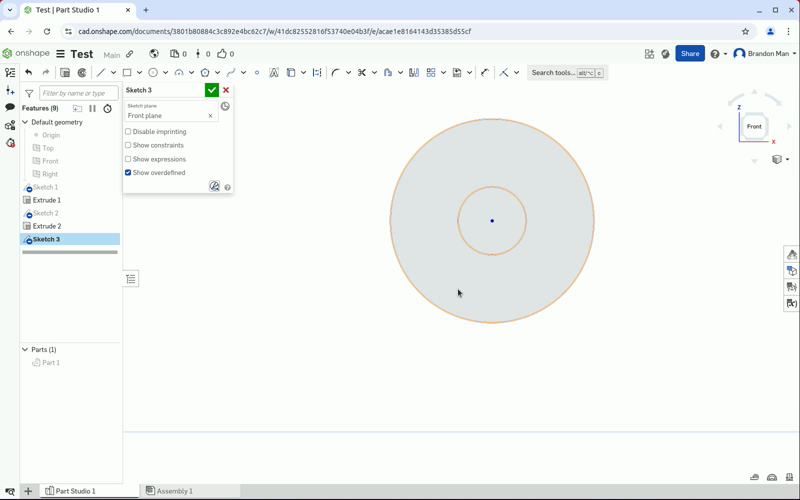
click(458, 288)
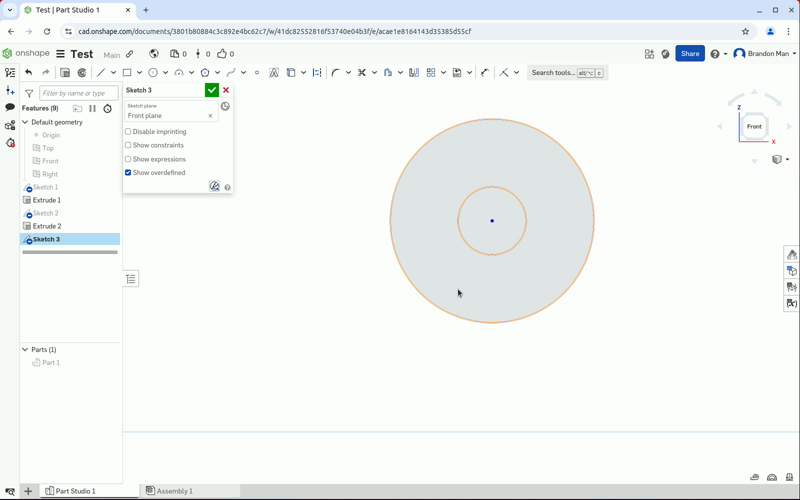
scroll(-6)
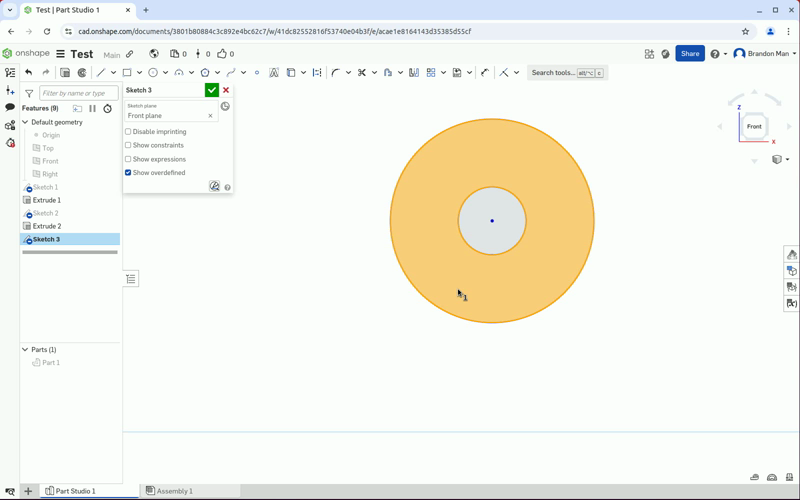
scroll(-6)
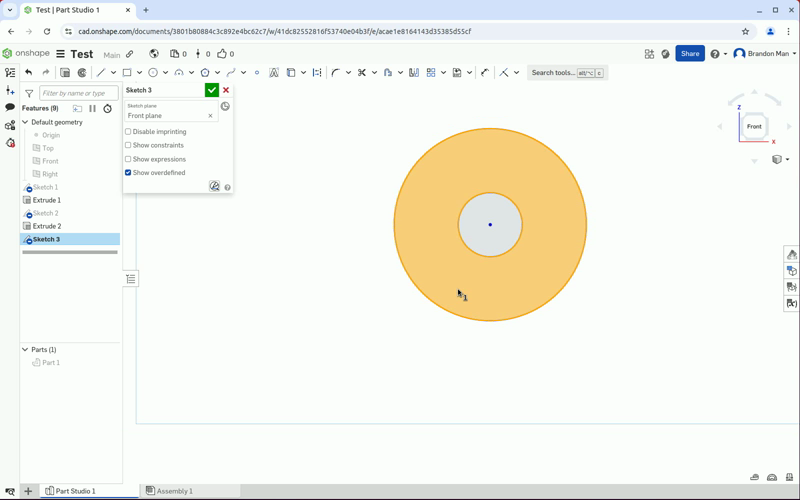
scroll(-6)
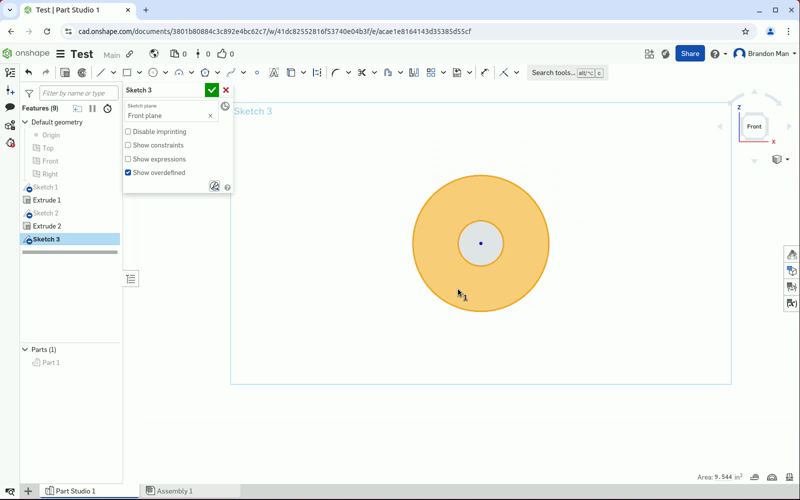
scroll(-6)
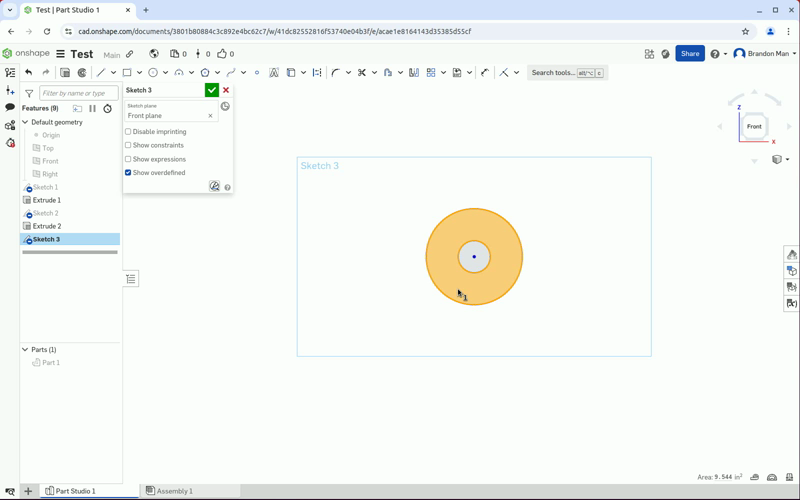
scroll(-6)
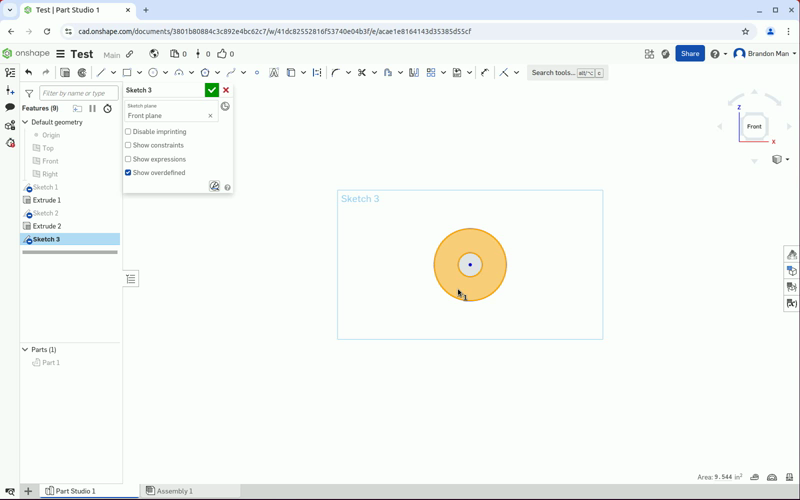
scroll(-6)
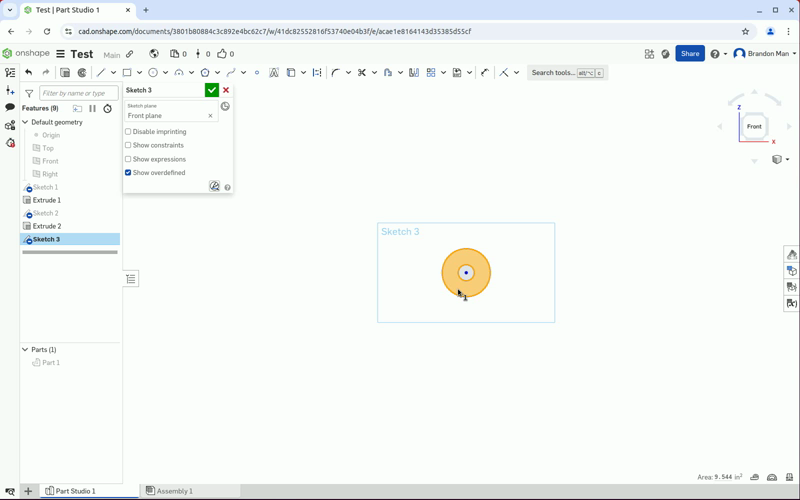
scroll(-6)
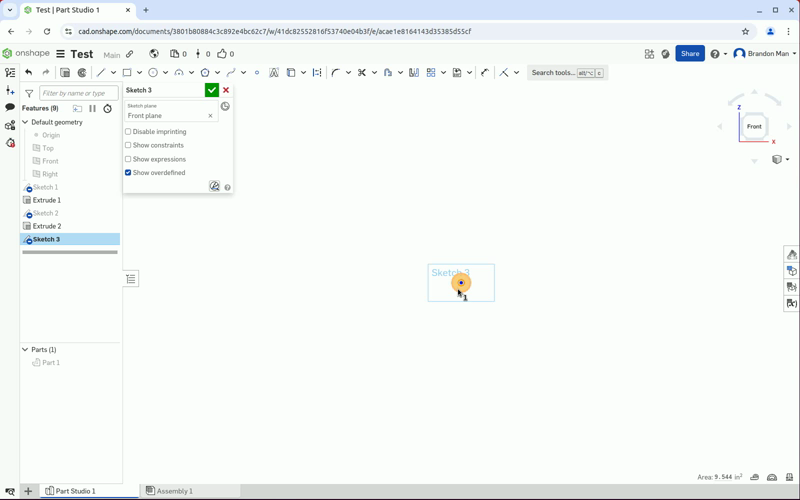
mouse_move(73, 352)
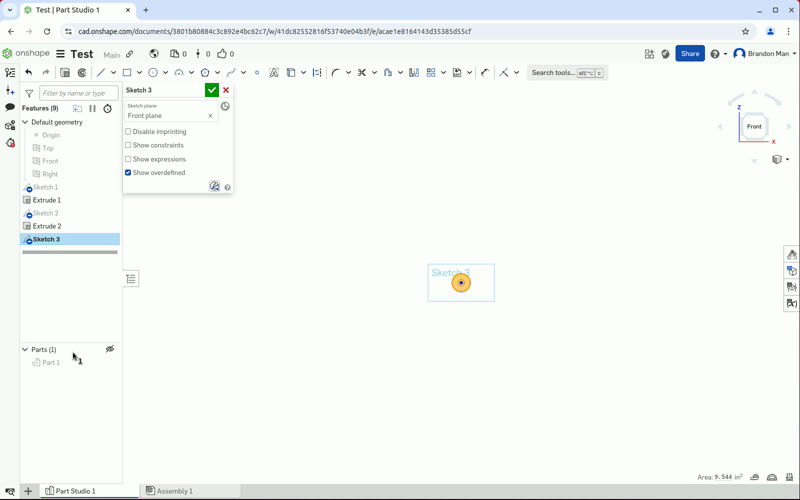
key(shift+y)
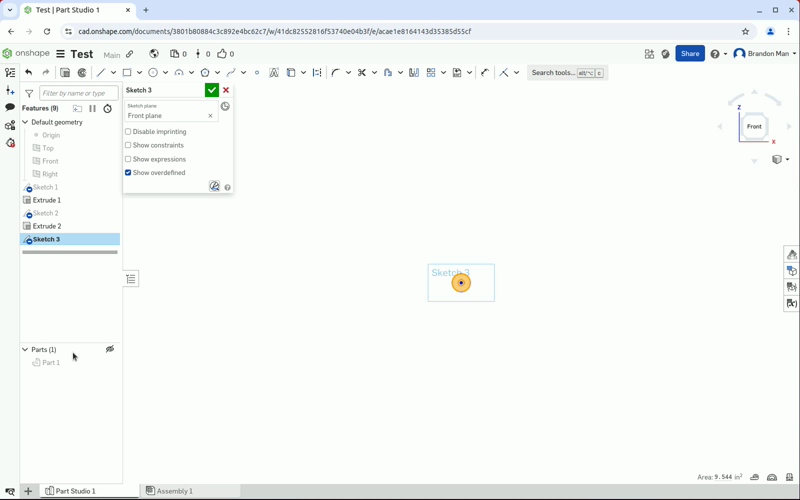
key(shift+e)
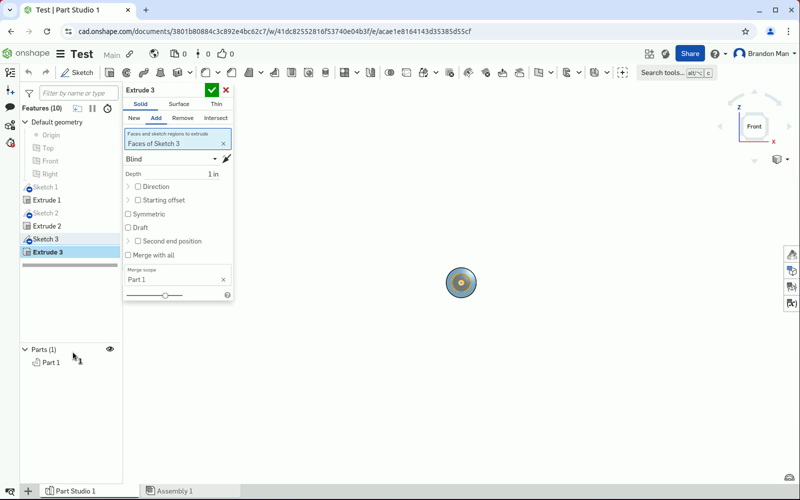
mouse_move(143, 106)
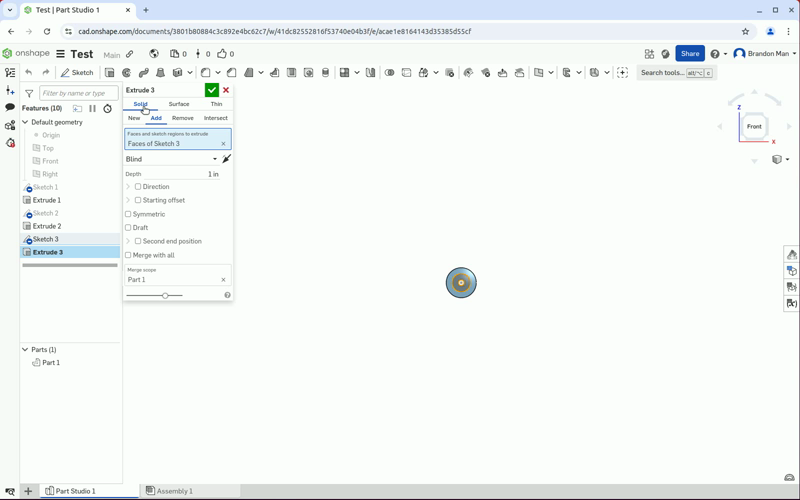
click(143, 106)
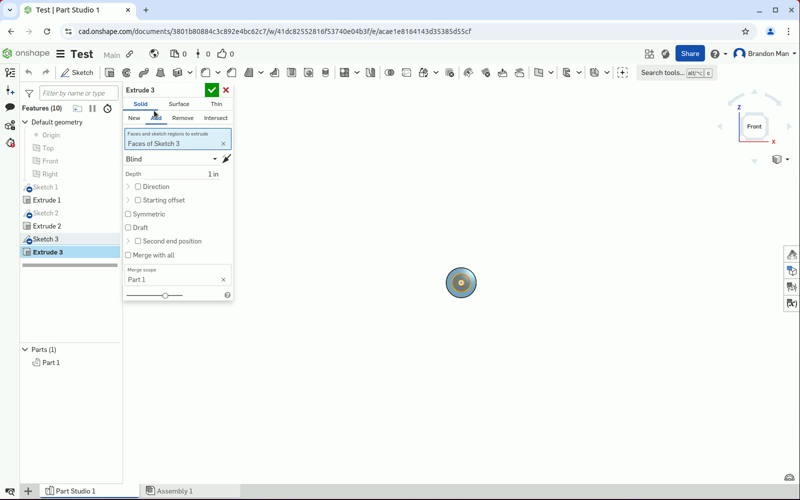
mouse_move(186, 120)
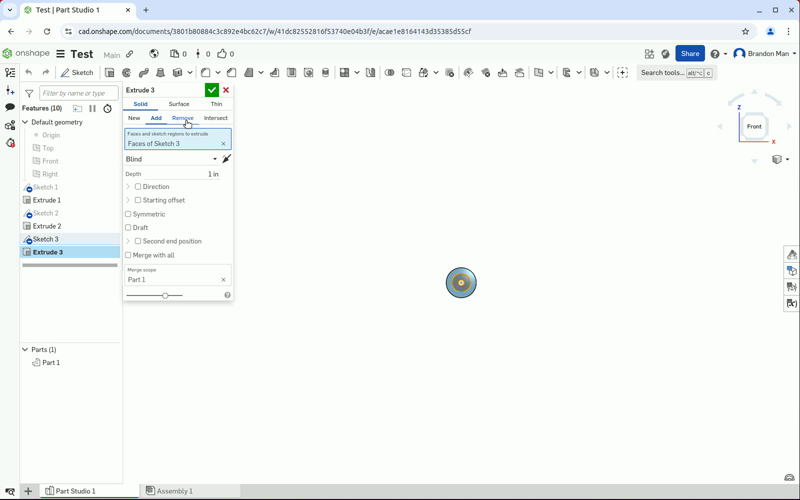
click(186, 120)
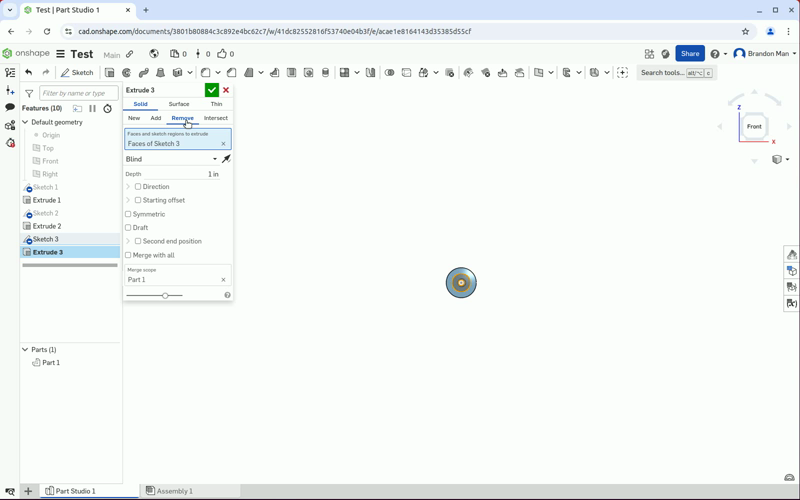
key(tab, 4)
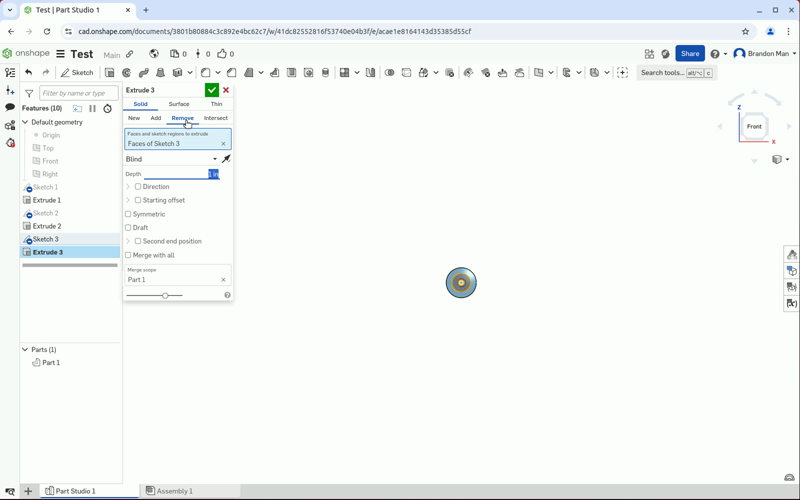
text(5.777)
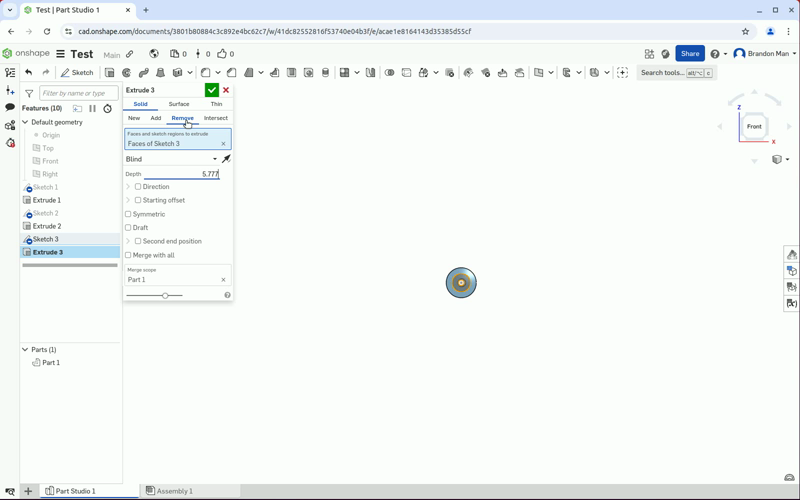
key(tab, 6)
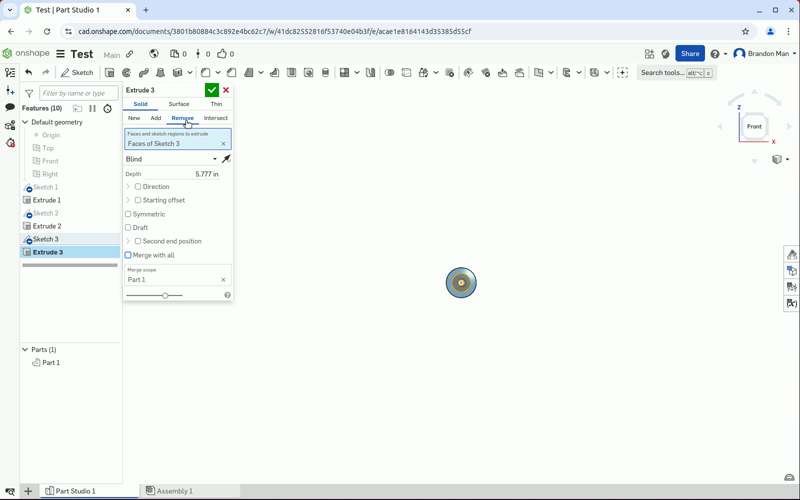
key(space)
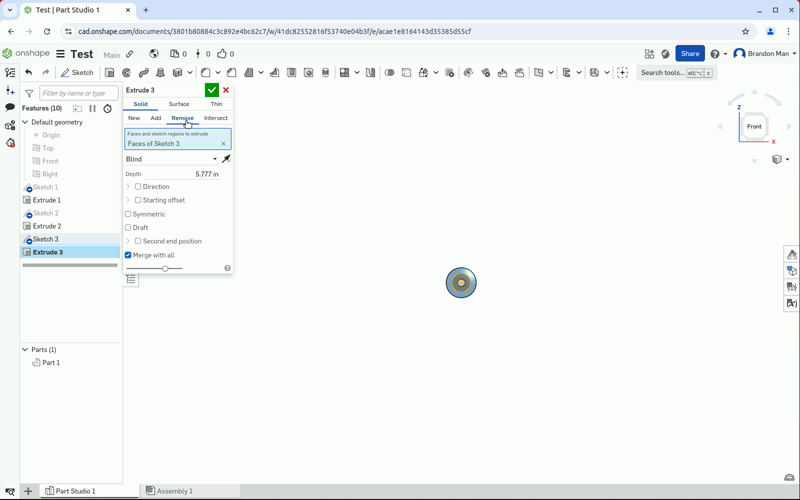
key(enter)
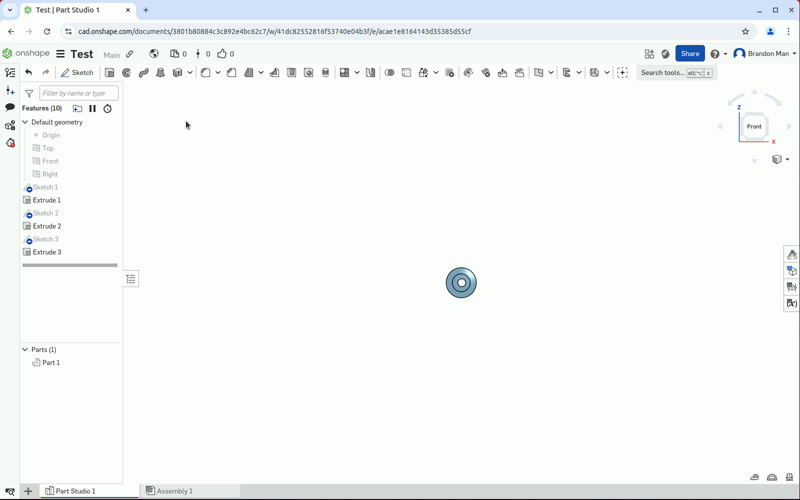
key(shift+h)
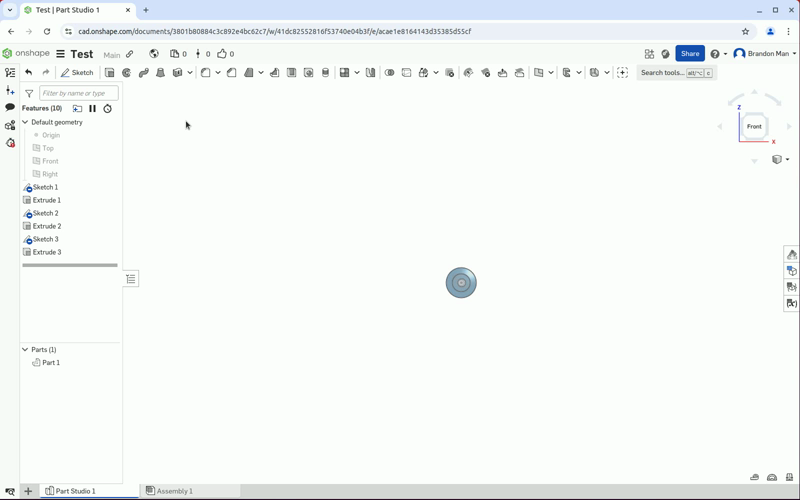
key(shift+h)
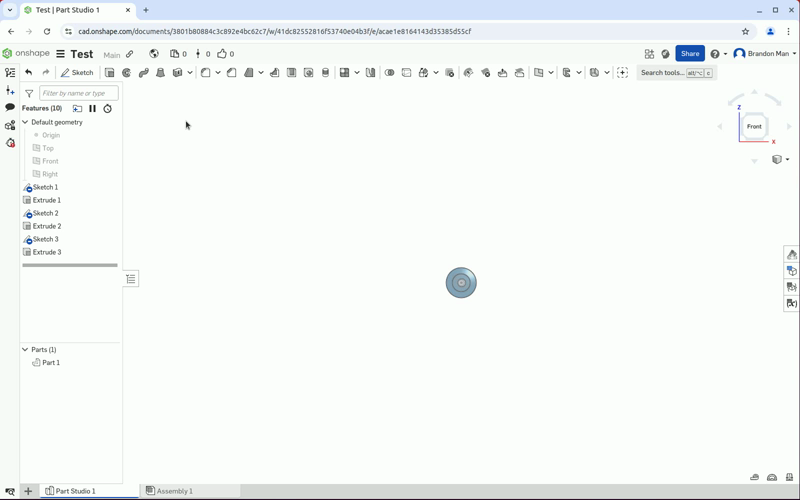
key(shift+7)
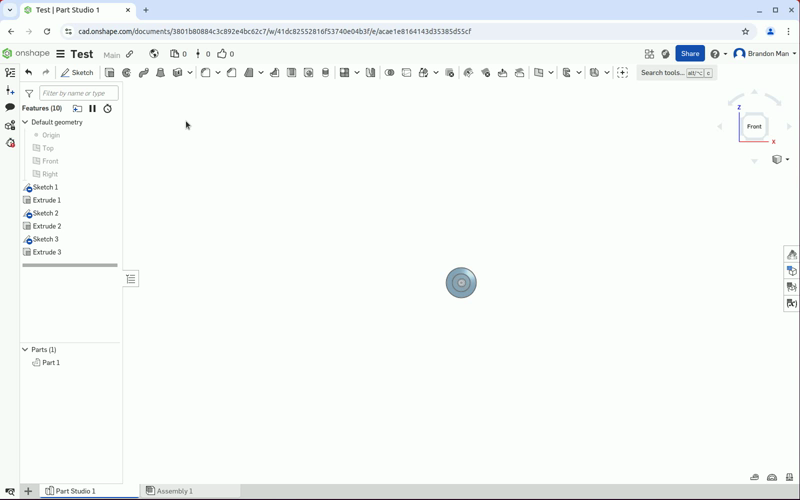
key(left, 2)
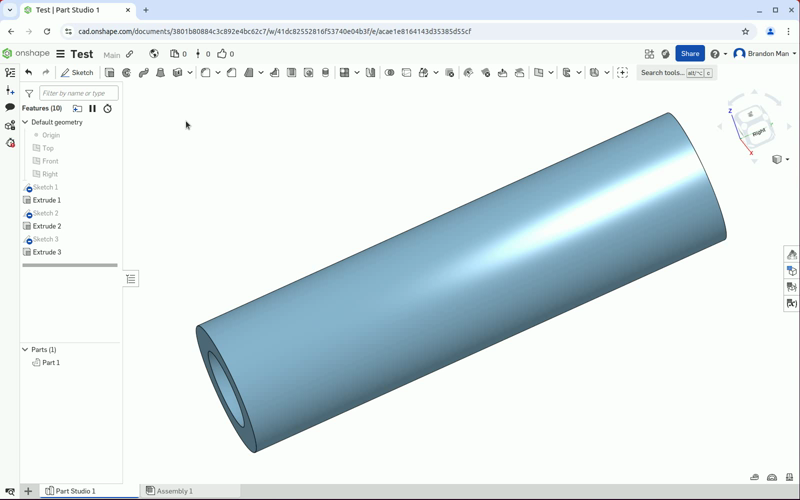
key(down, 2)
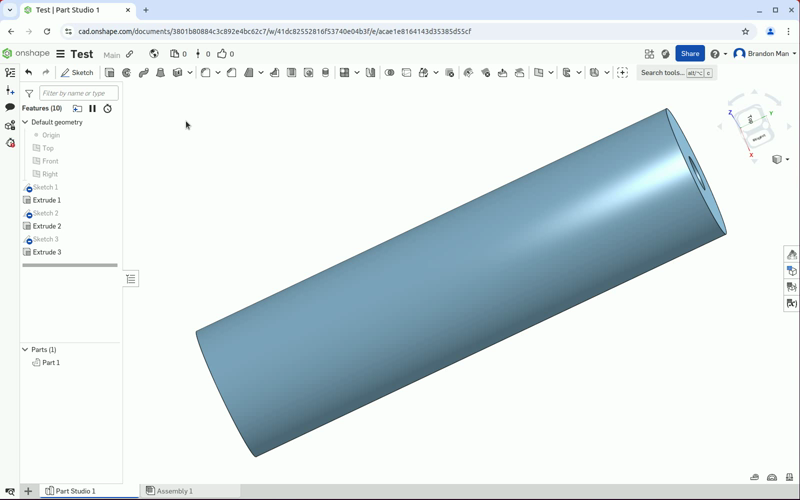
key(up, 2)
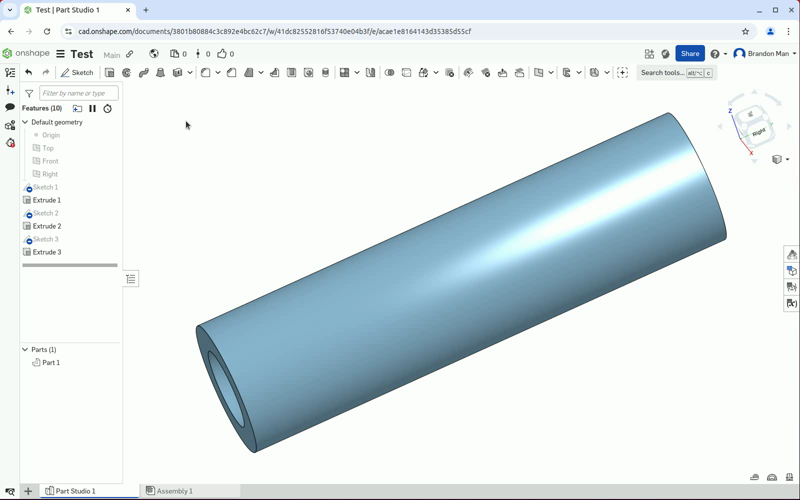
key(right, 2)
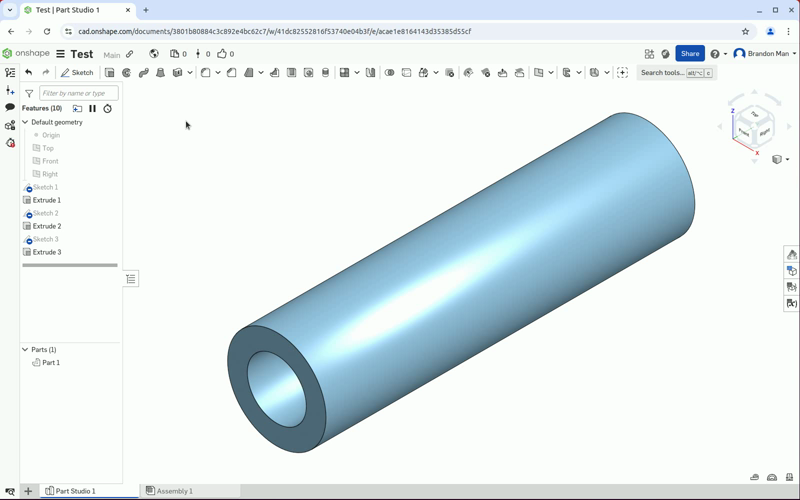
mouse_move(73, 189)
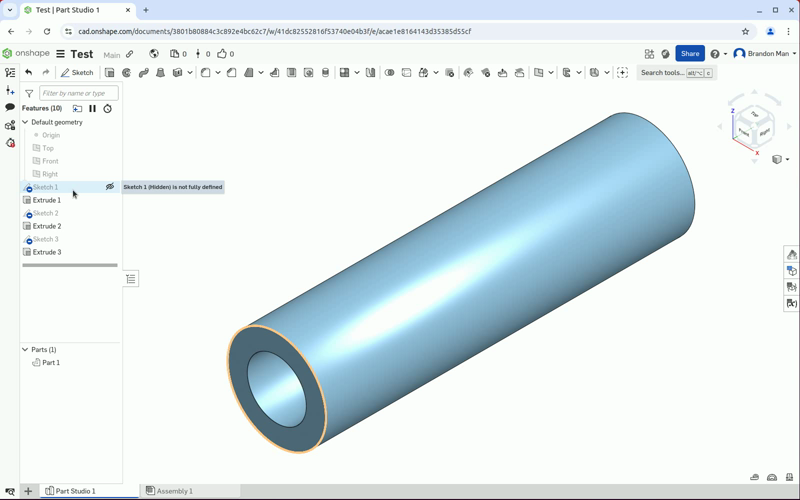
click(73, 189)